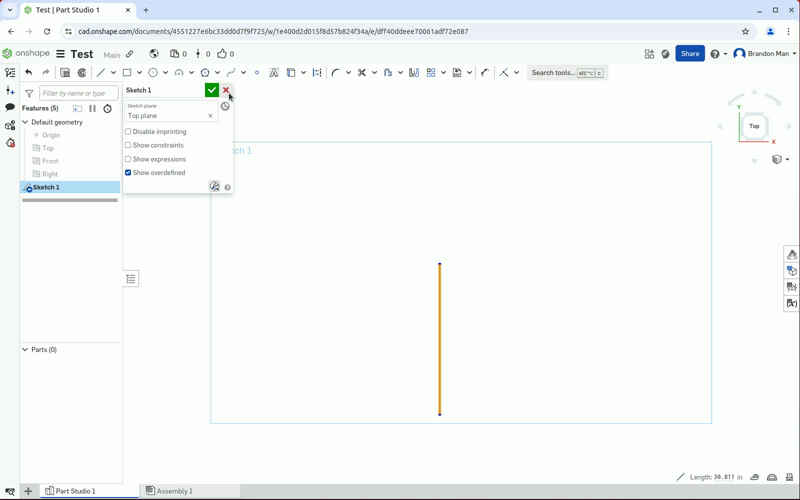
key(shift+h)
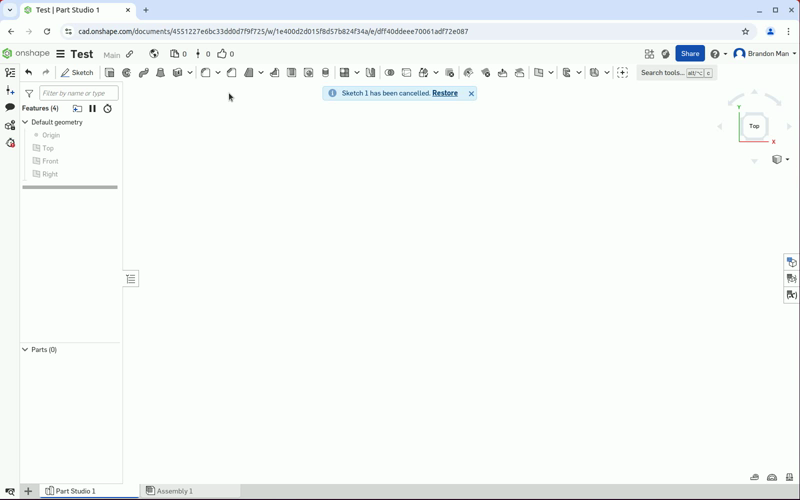
mouse_move(73, 352)
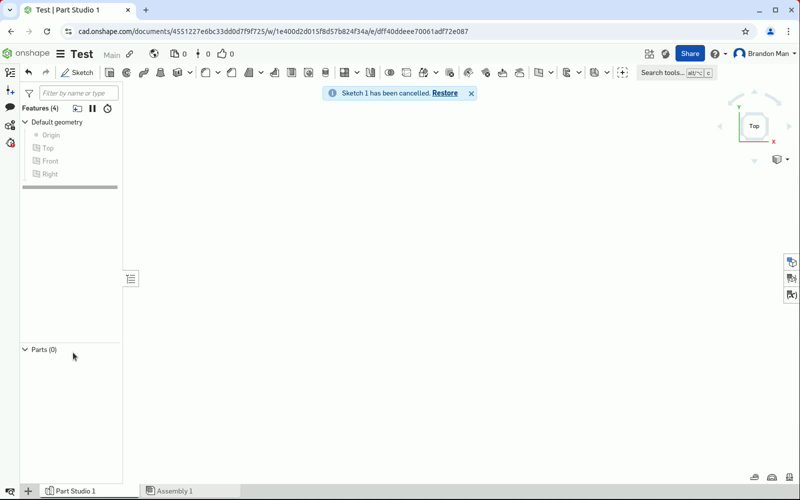
key(y)
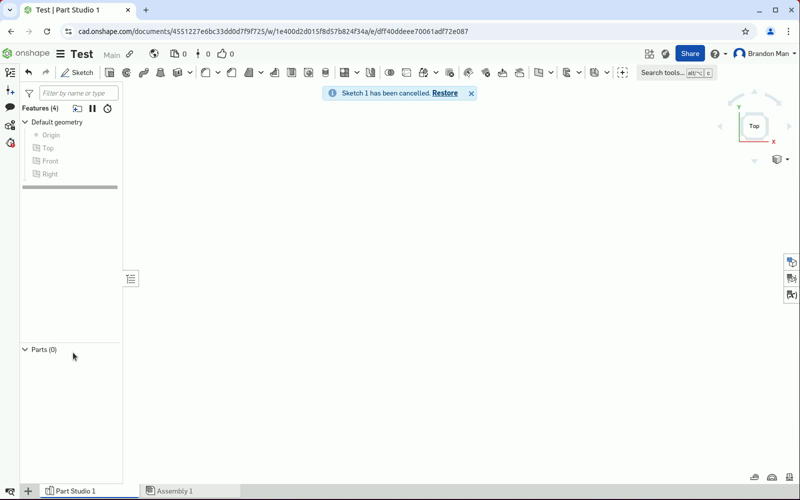
key(shift+p)
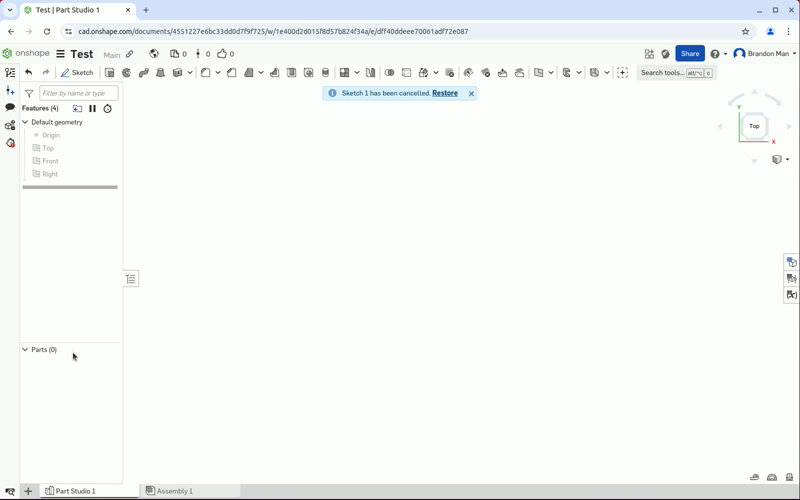
key(space)
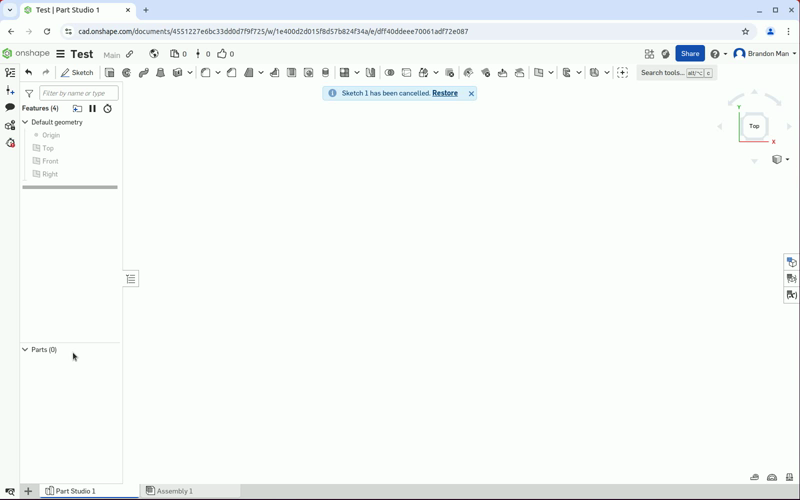
key_down(shift)
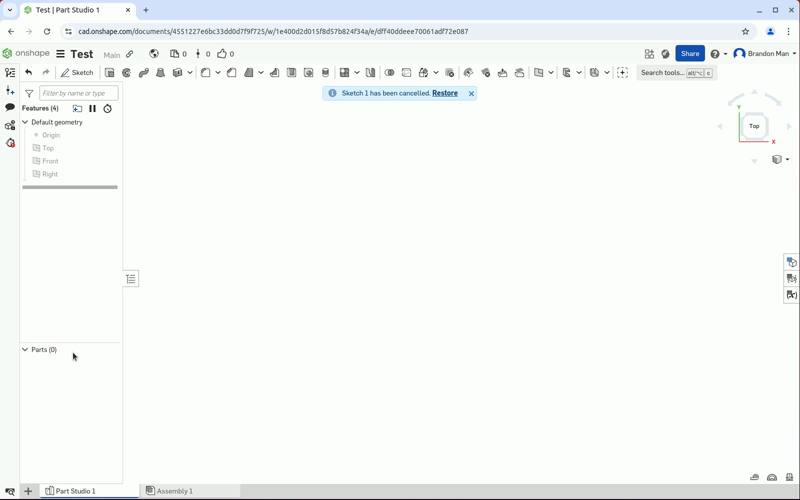
key(up)
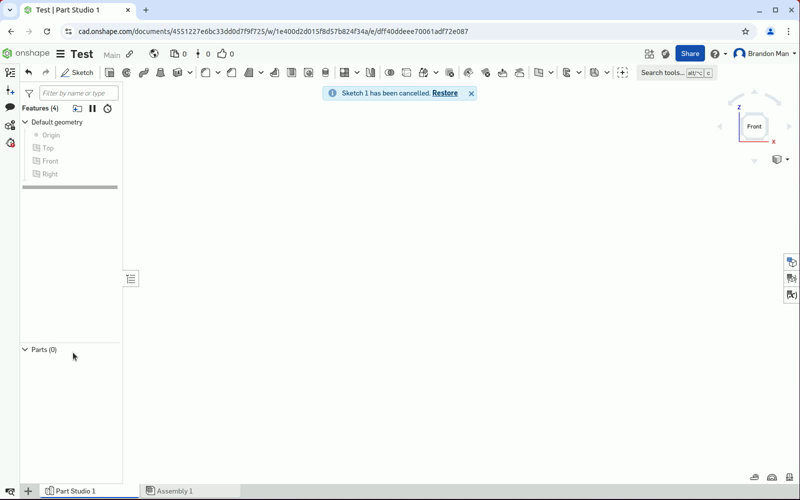
key_up(shift)
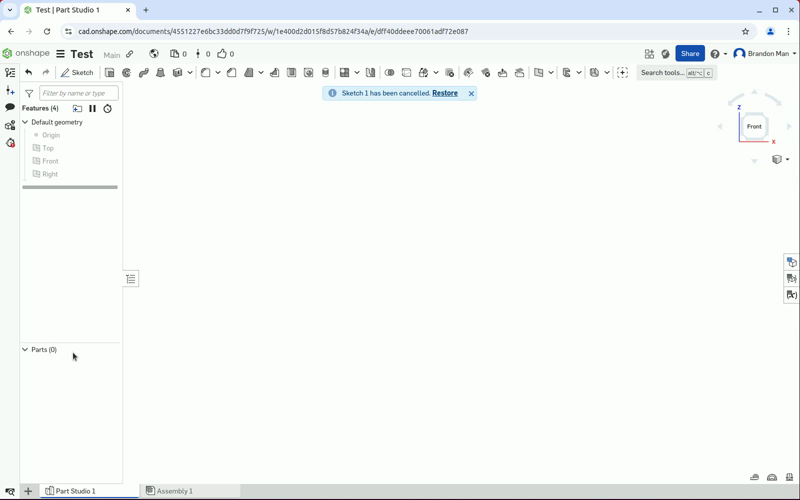
mouse_move(73, 352)
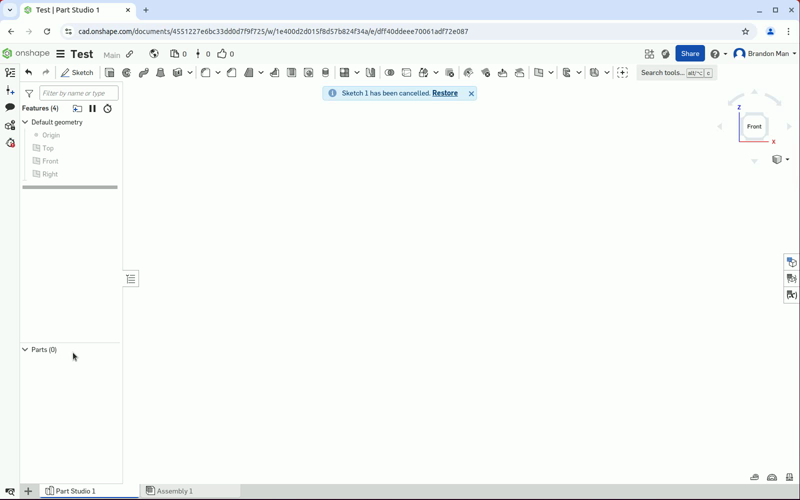
key(shift+y)
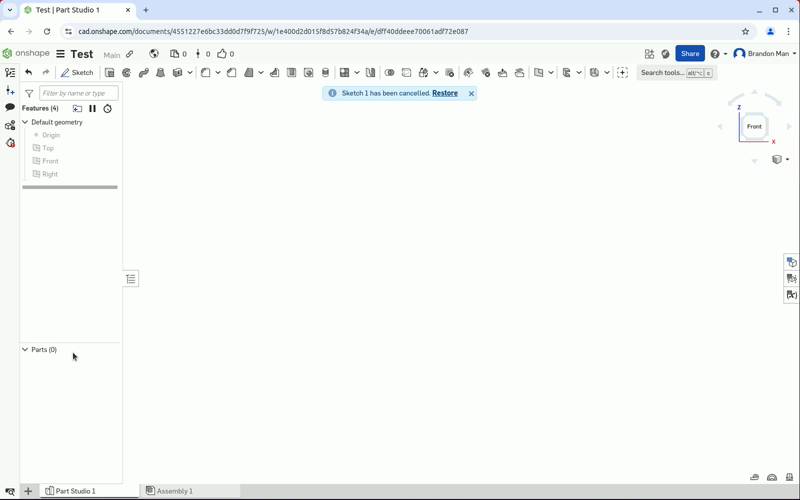
key(shift+s)
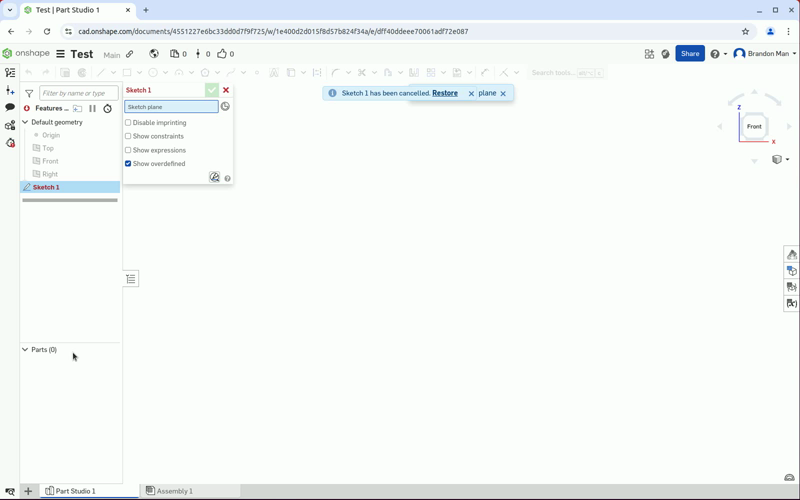
mouse_move(73, 163)
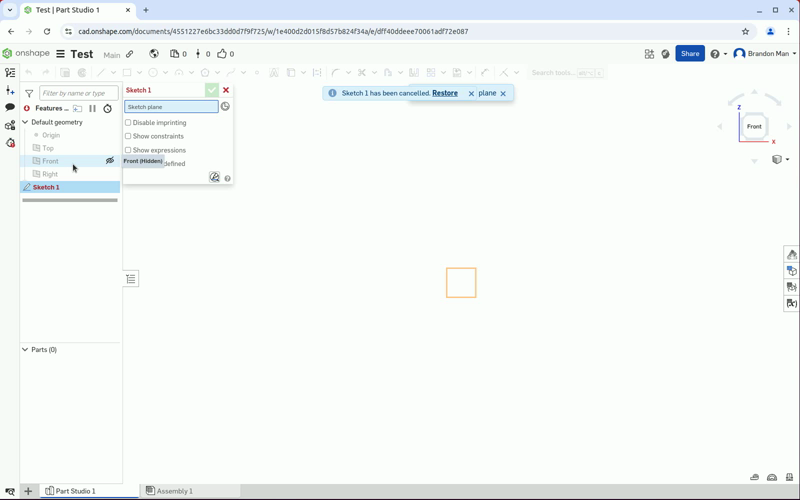
click(73, 163)
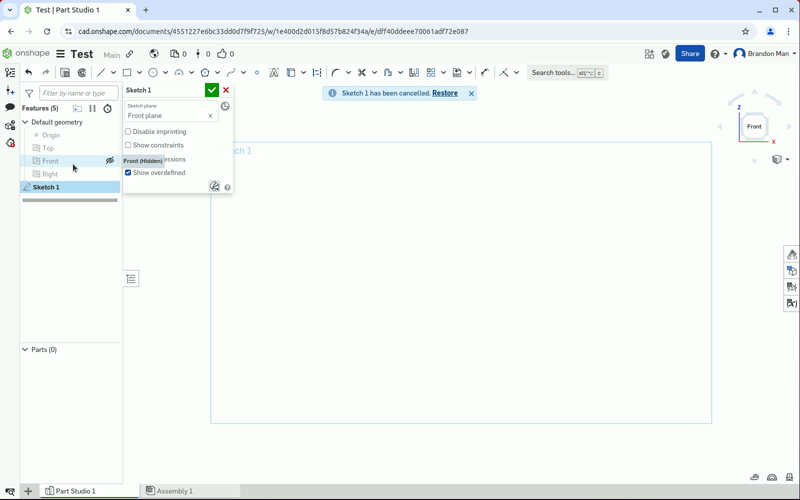
mouse_move(73, 352)
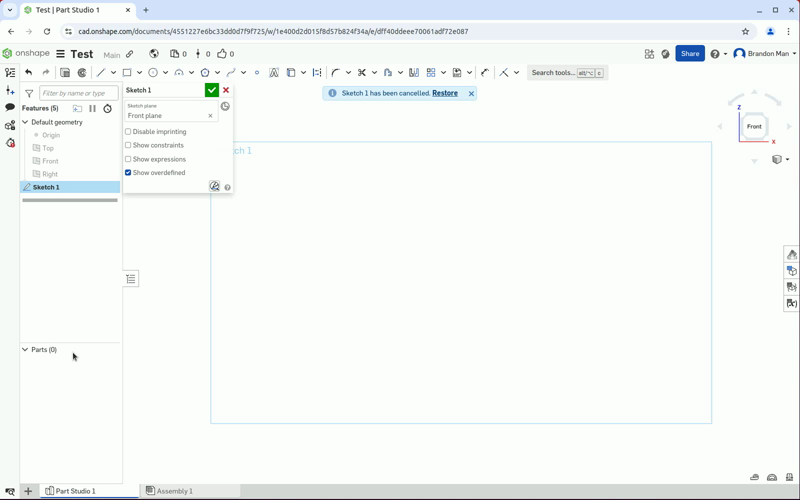
key(y)
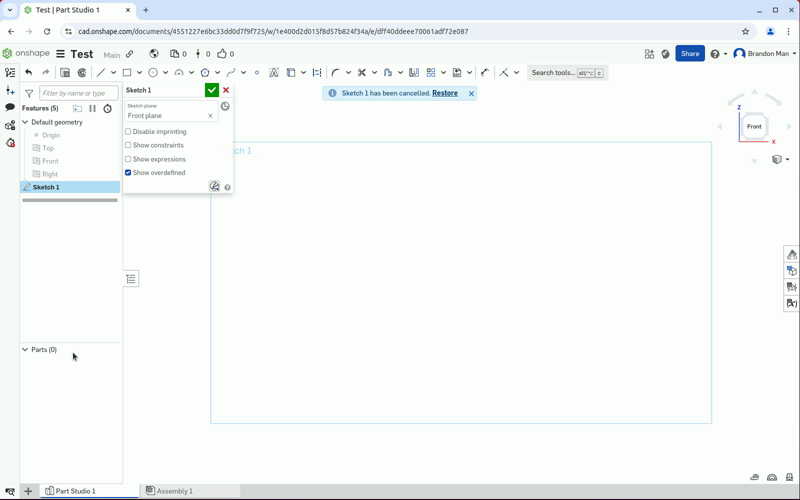
key(l)
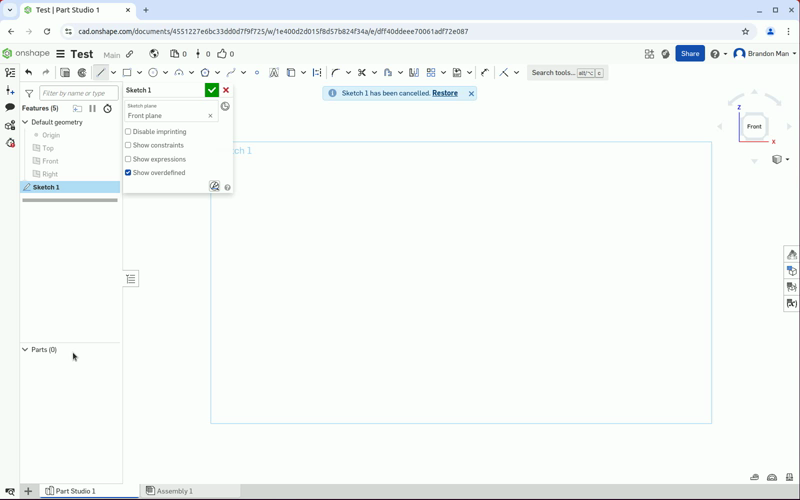
key_down(shift)
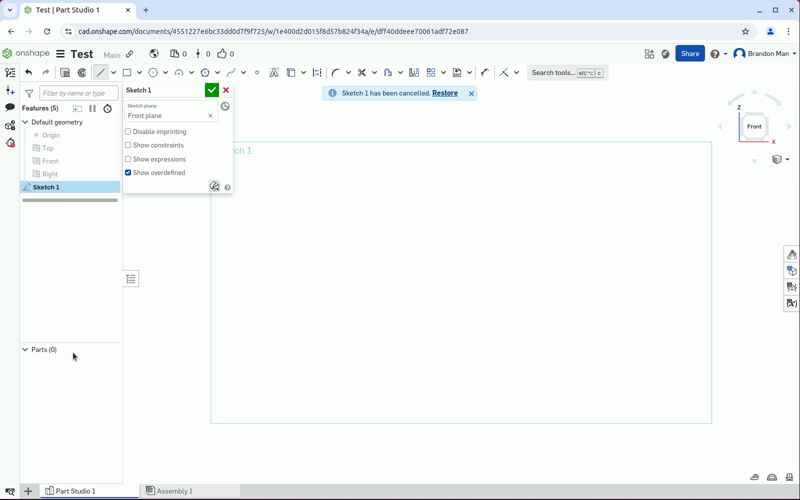
mouse_move(348, 282)
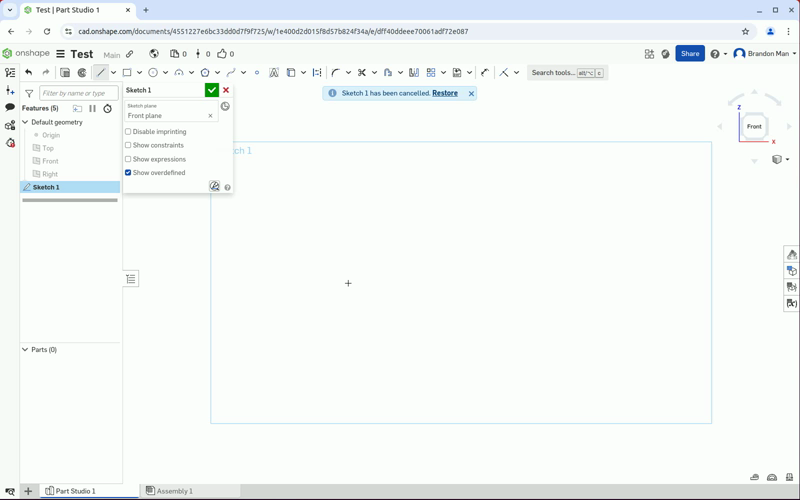
click(348, 282)
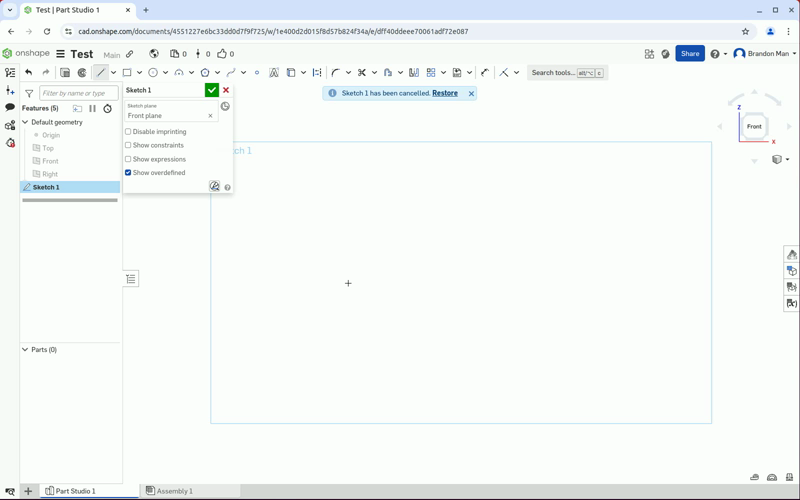
key_up(shift)
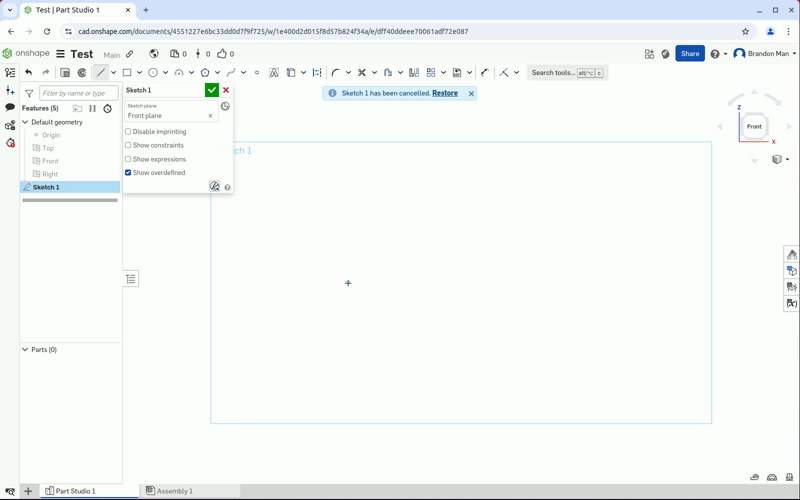
key_down(shift)
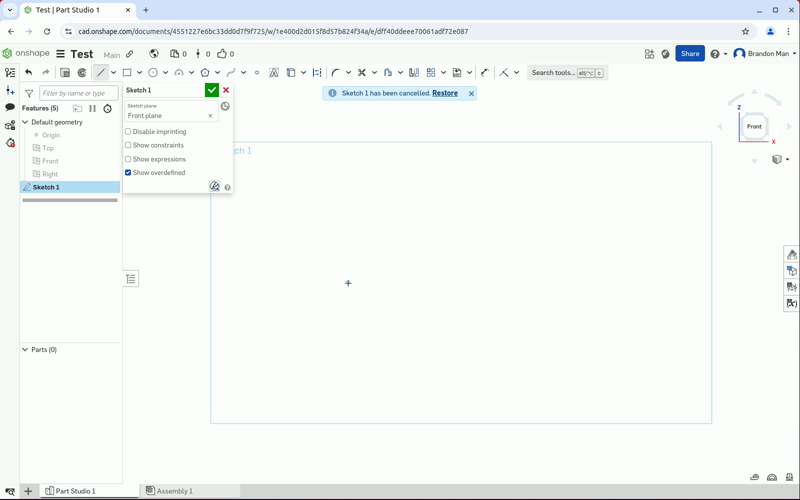
mouse_move(460, 282)
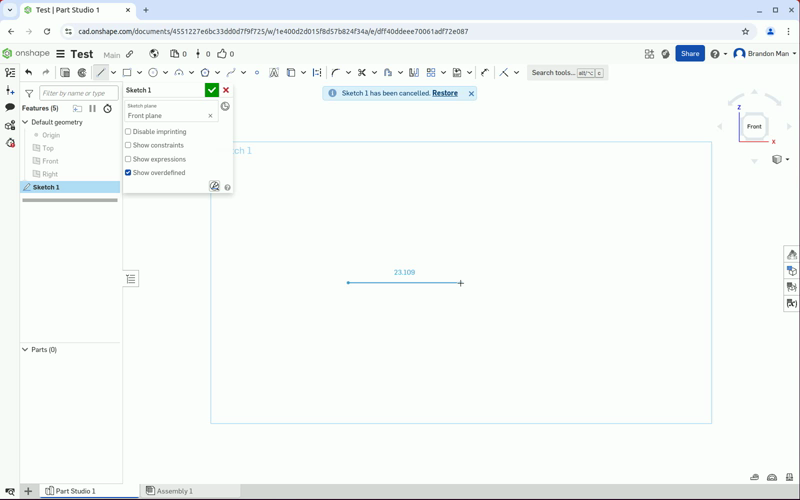
click(460, 282)
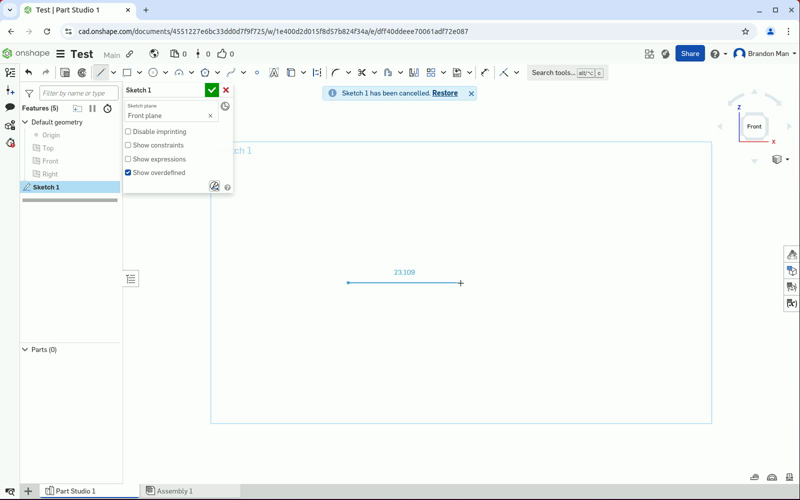
key_up(shift)
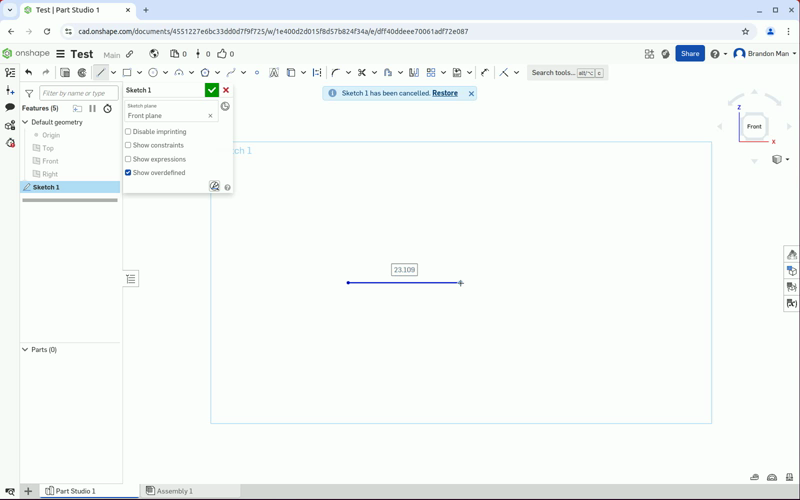
key_down(shift)
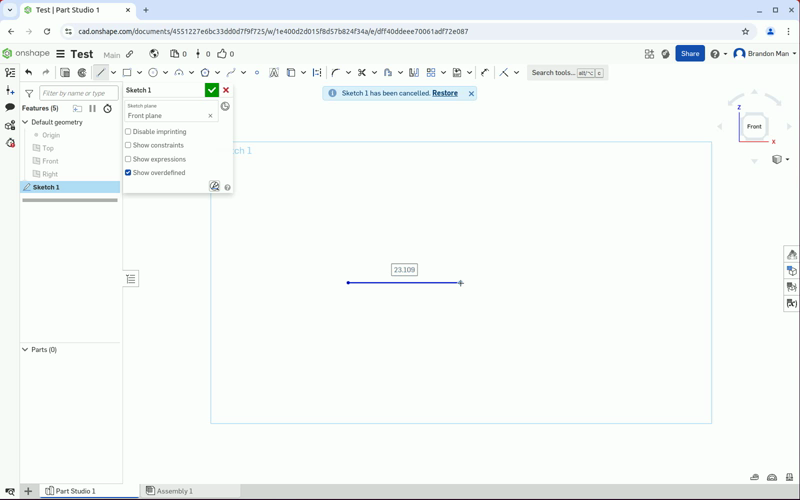
mouse_move(460, 170)
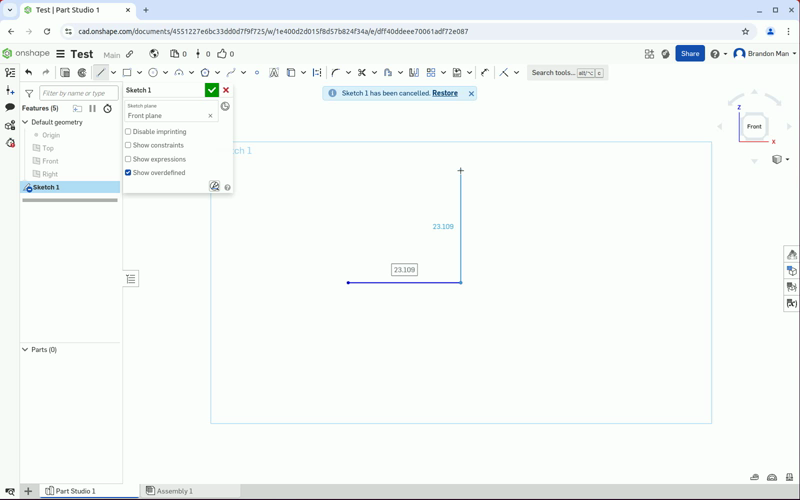
click(460, 170)
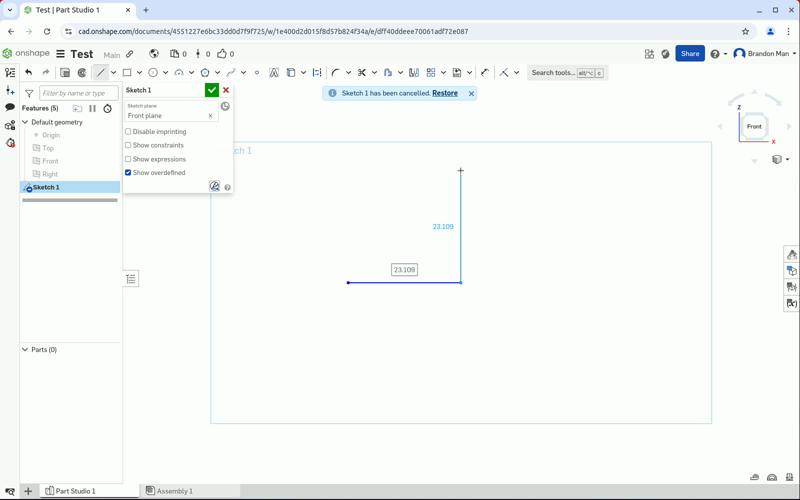
key_up(shift)
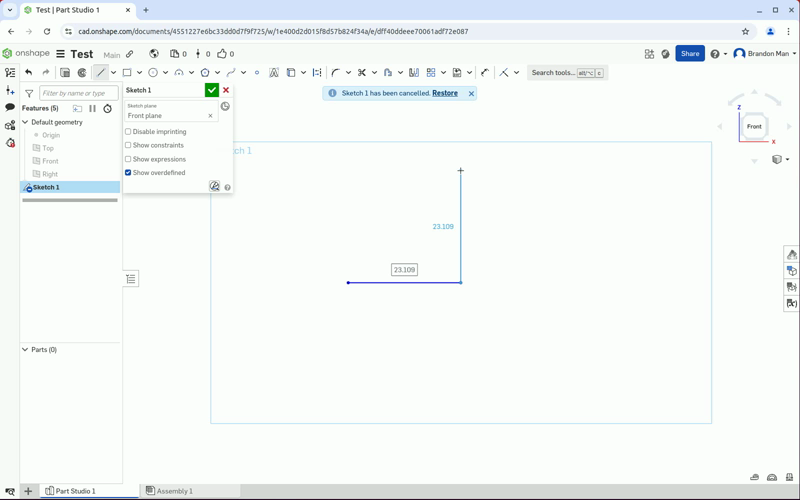
key_down(shift)
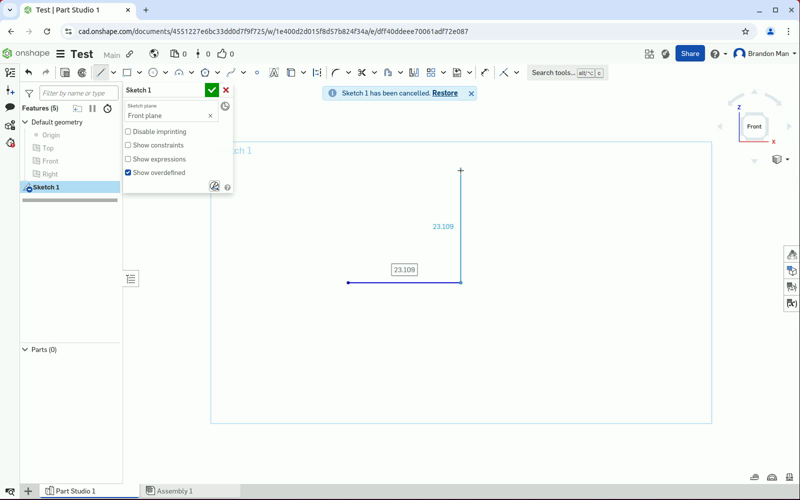
mouse_move(348, 170)
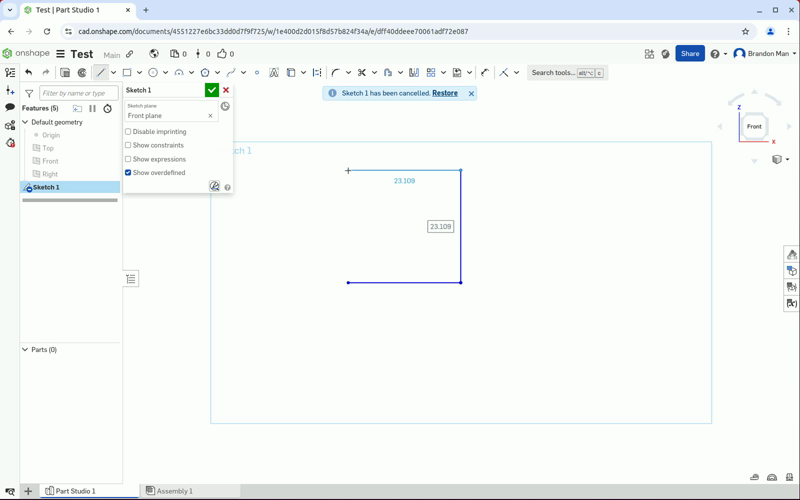
click(348, 170)
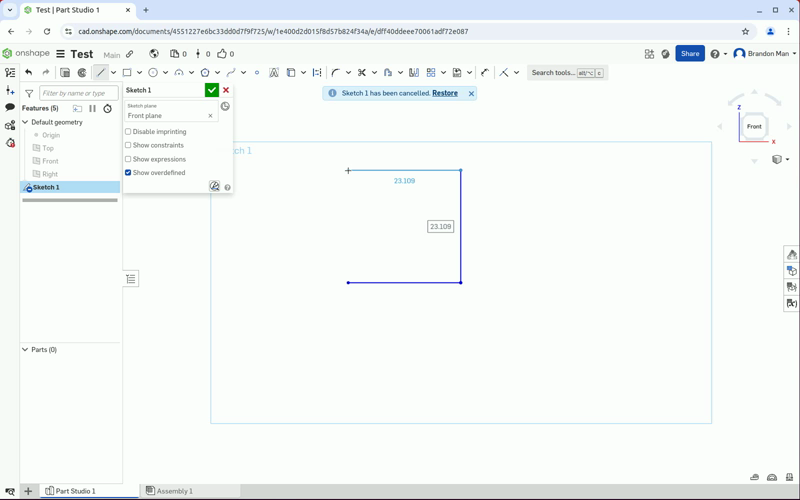
key_up(shift)
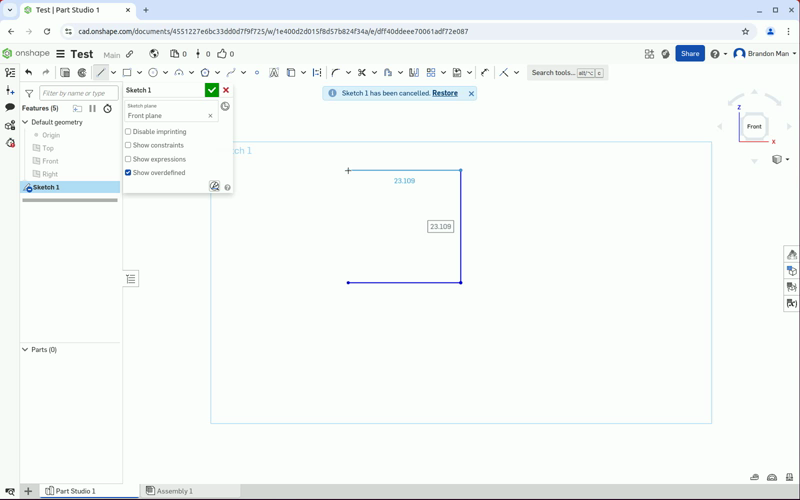
key_down(shift)
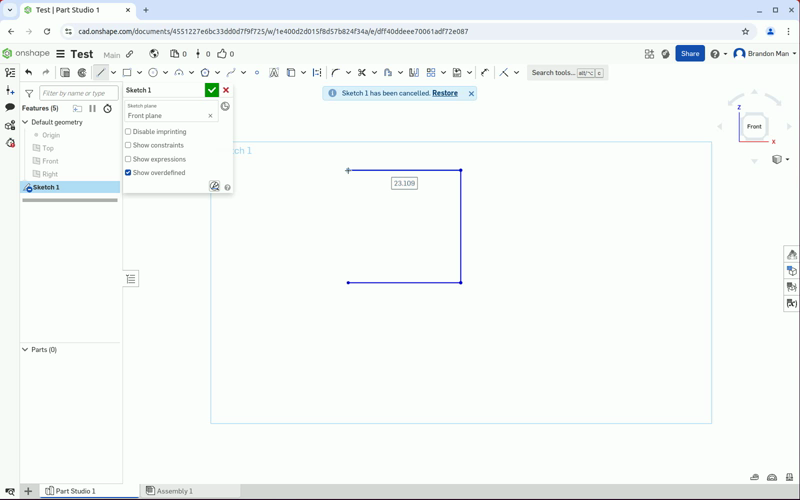
mouse_move(348, 282)
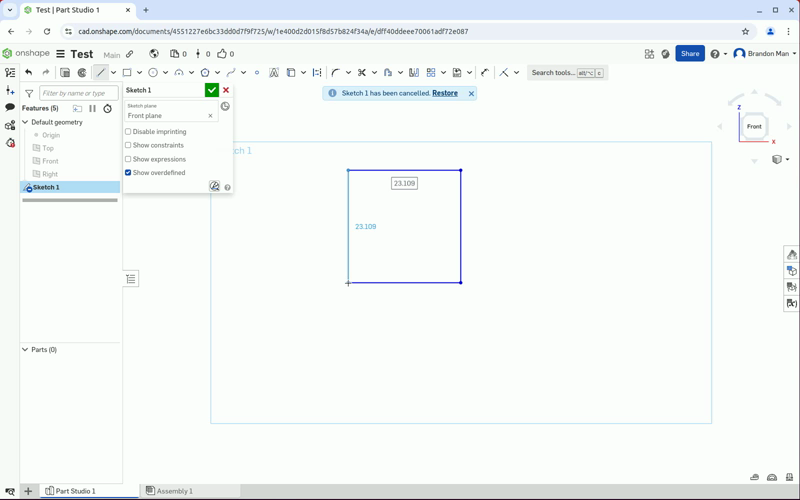
key_up(shift)
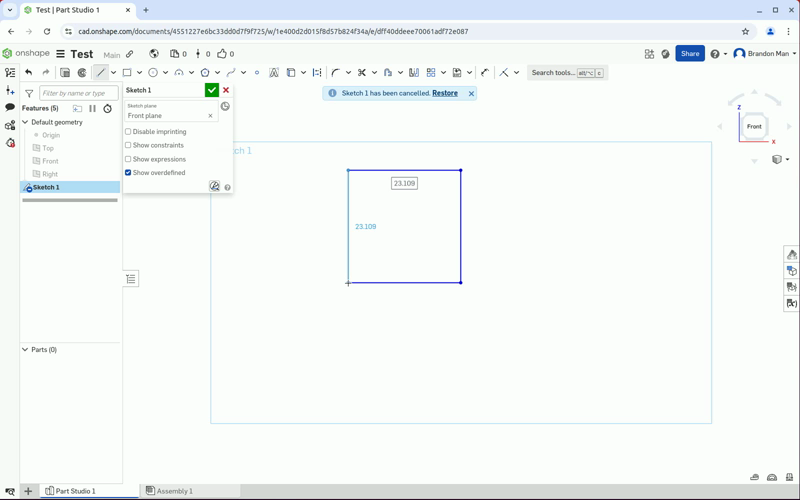
click(348, 282)
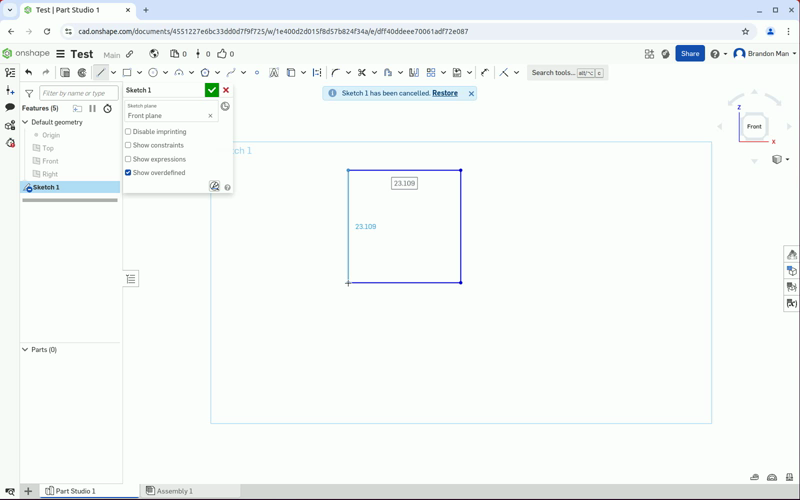
key(esc)
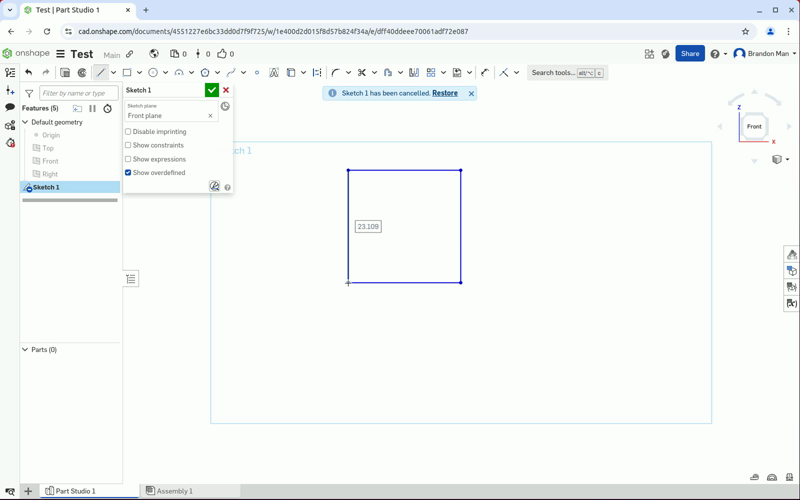
mouse_move(405, 238)
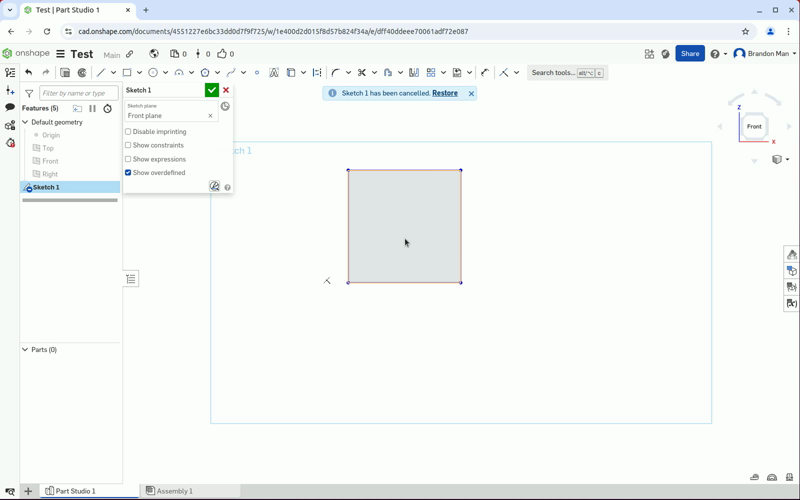
click(405, 238)
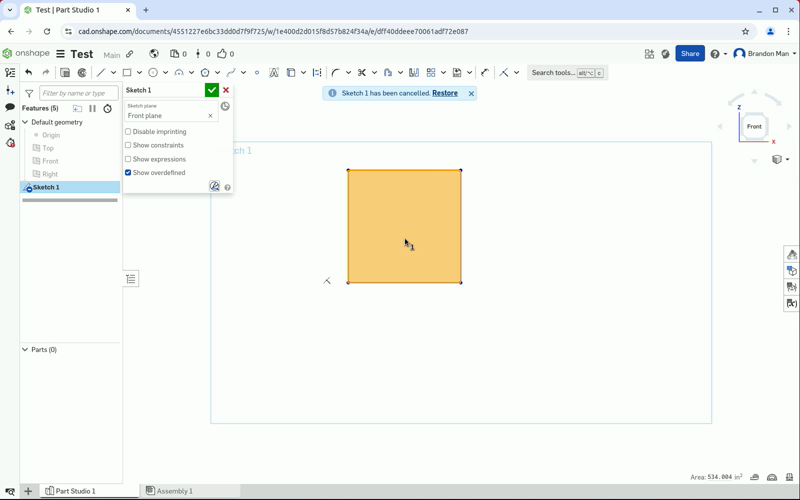
mouse_move(73, 352)
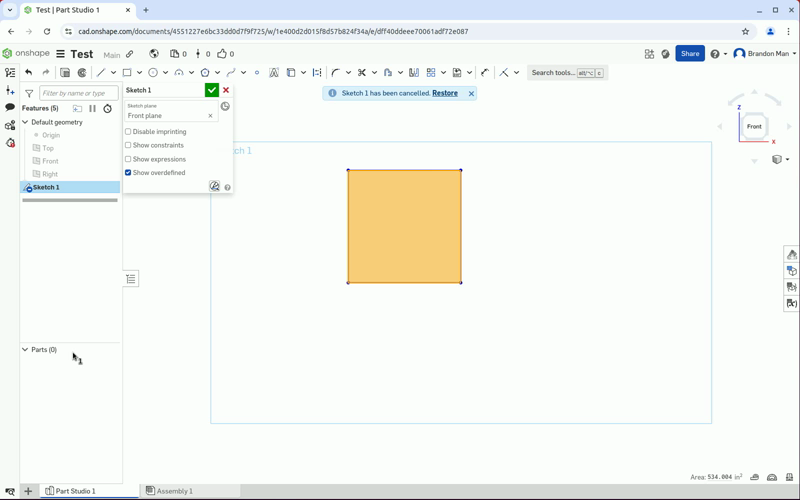
key(shift+y)
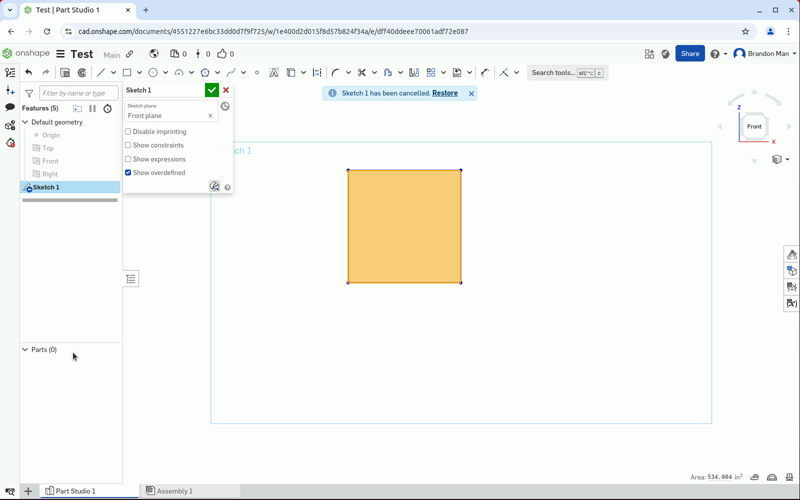
key(shift+e)
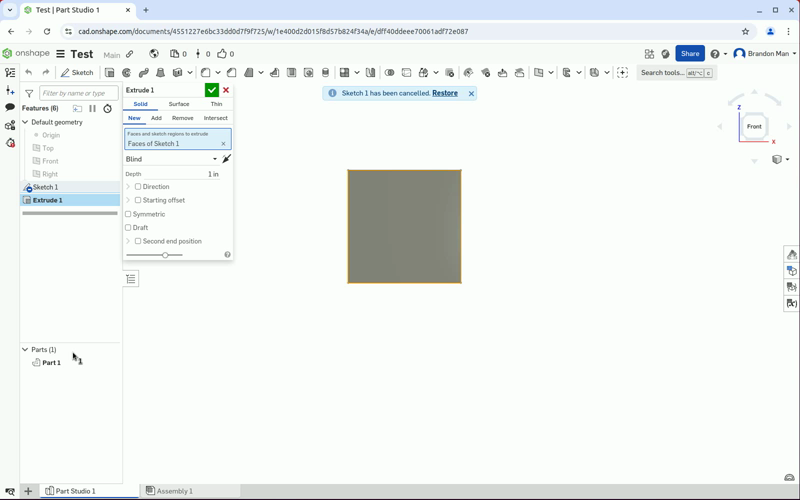
mouse_move(143, 106)
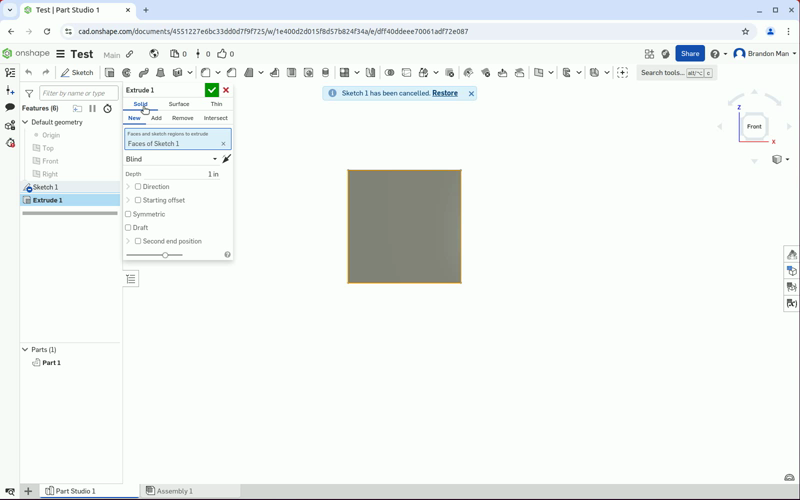
click(143, 106)
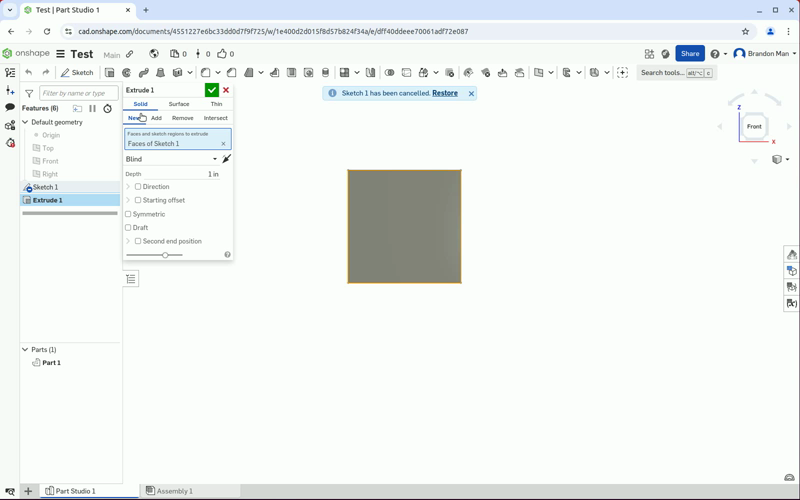
mouse_move(137, 120)
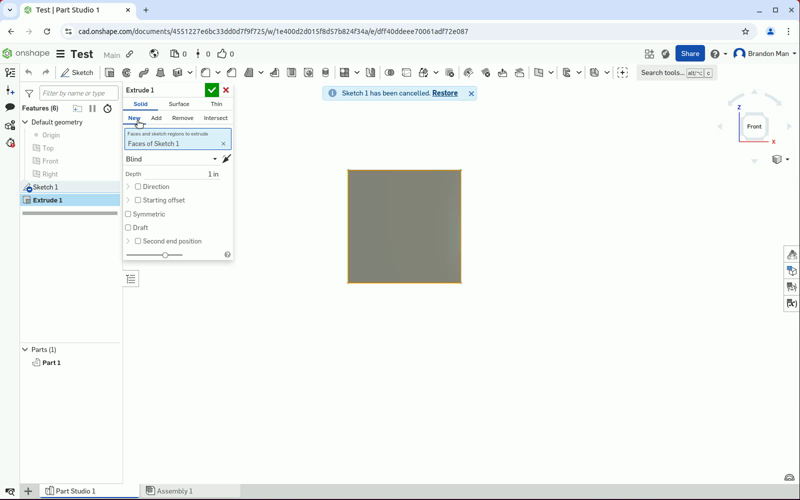
click(137, 120)
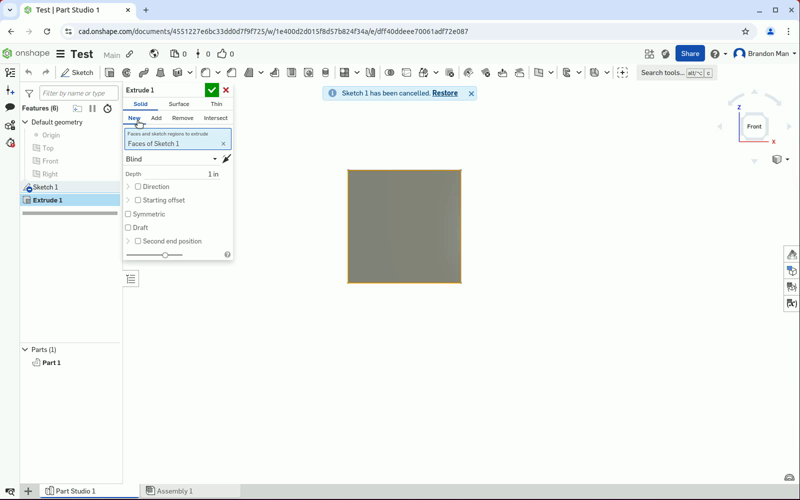
key(tab, 4)
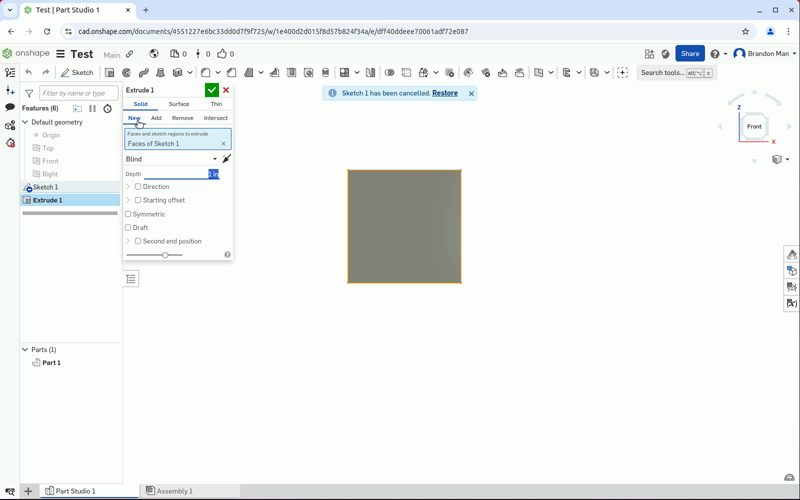
text(11.554)
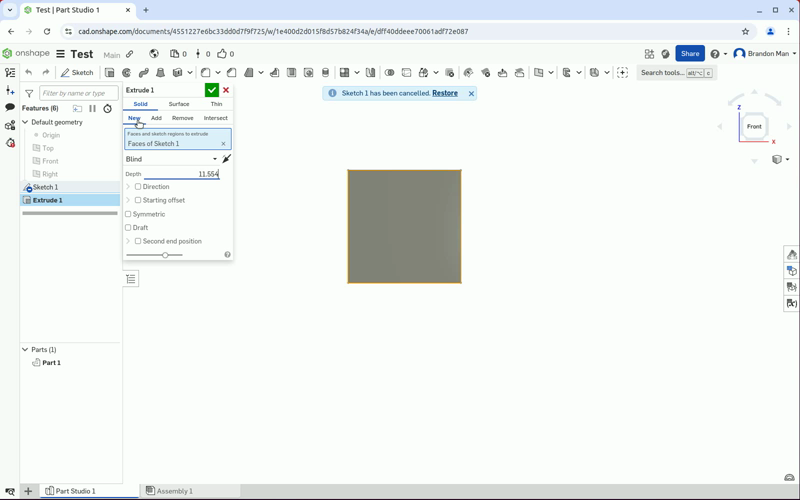
key(enter)
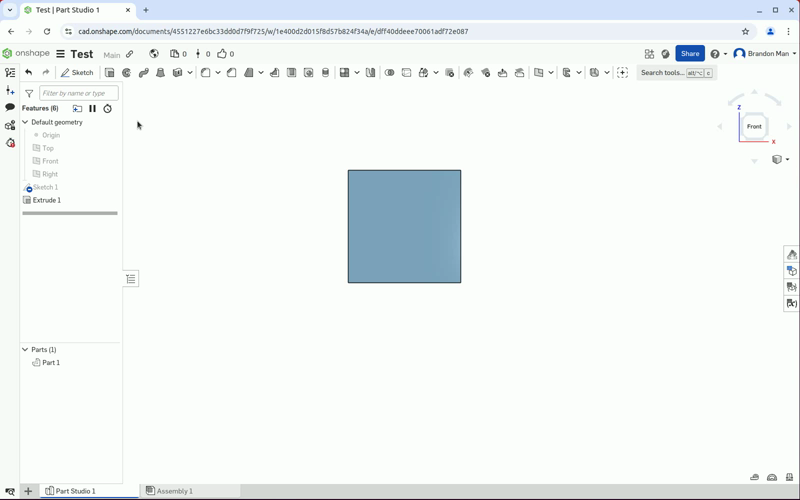
key(shift+h)
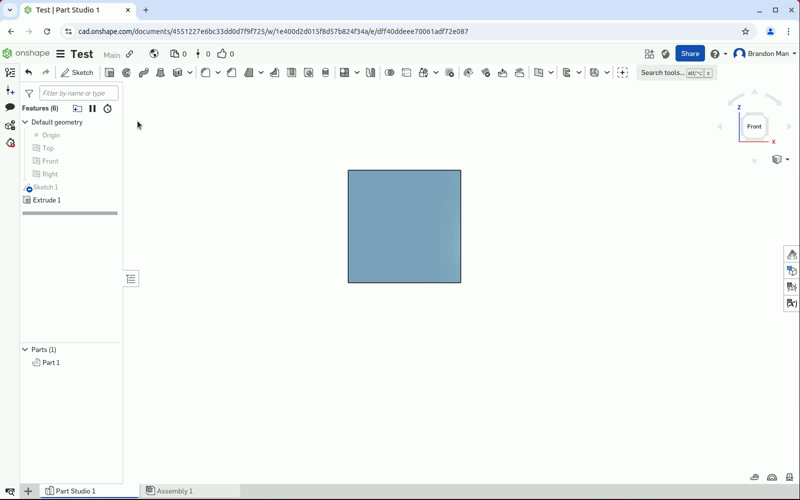
key(shift+h)
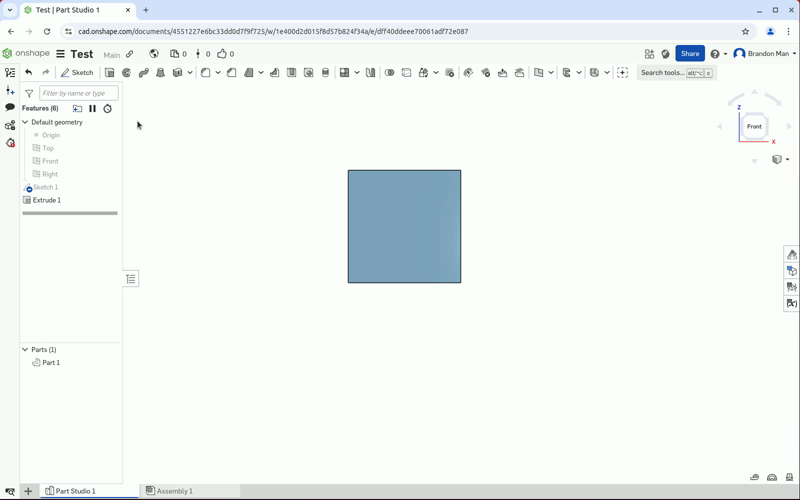
mouse_move(73, 189)
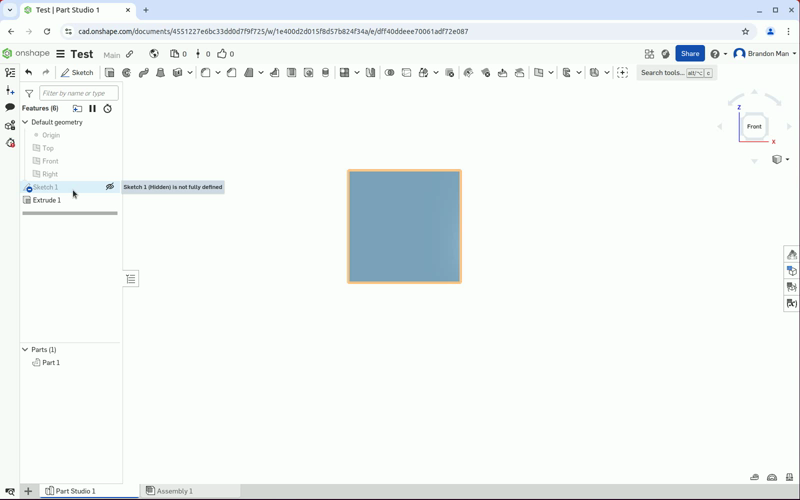
click(73, 189)
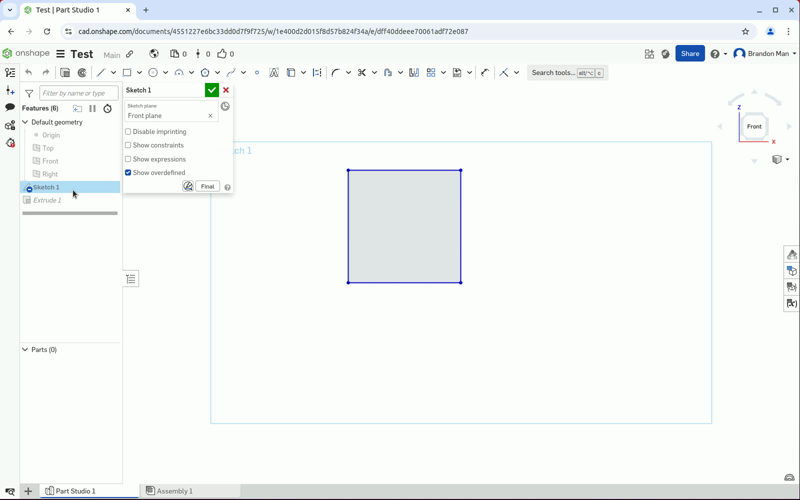
mouse_move(229, 92)
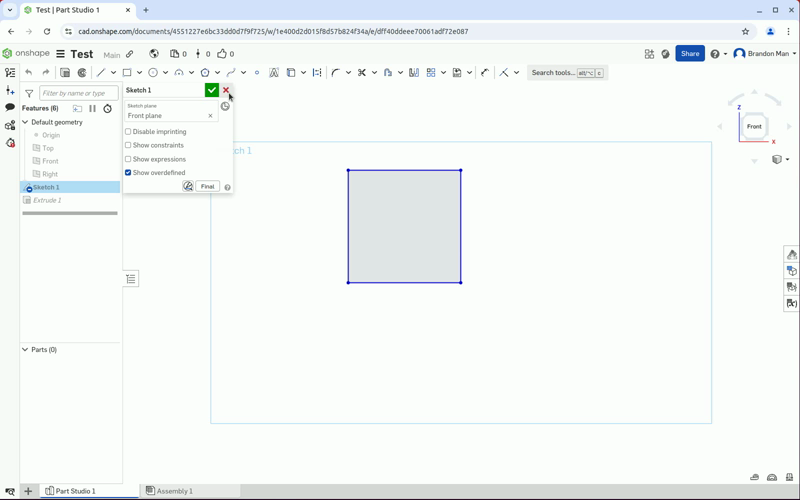
click(229, 92)
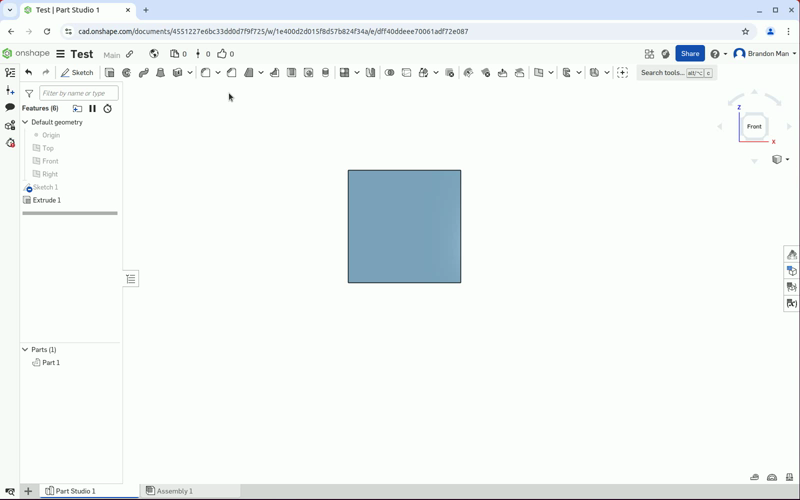
mouse_move(541, 75)
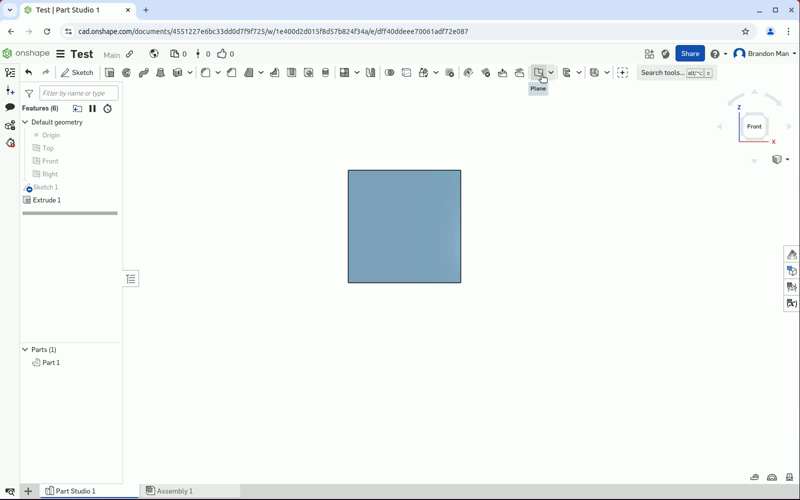
click(541, 75)
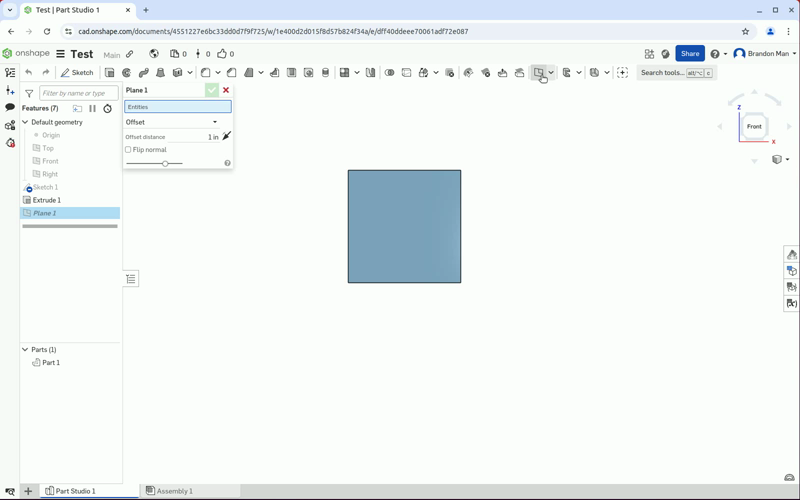
mouse_move(73, 163)
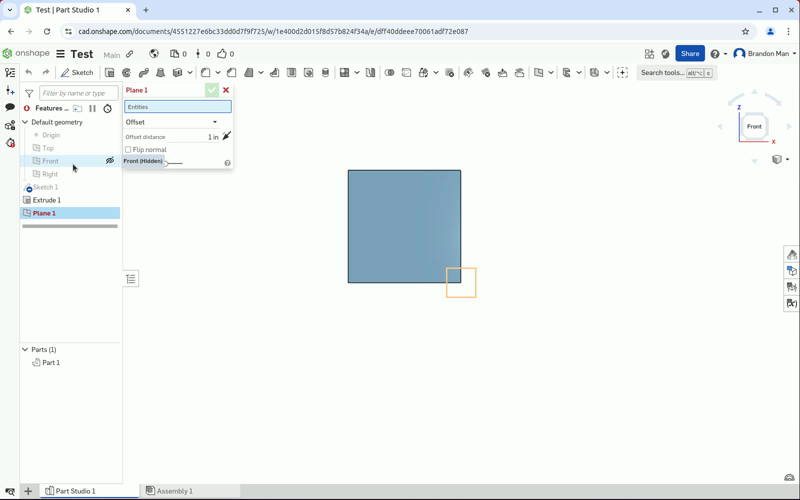
click(73, 163)
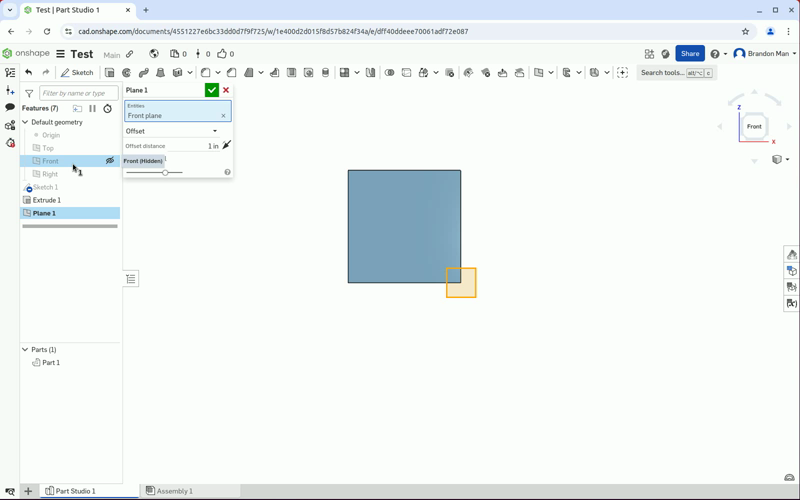
key(tab, 2)
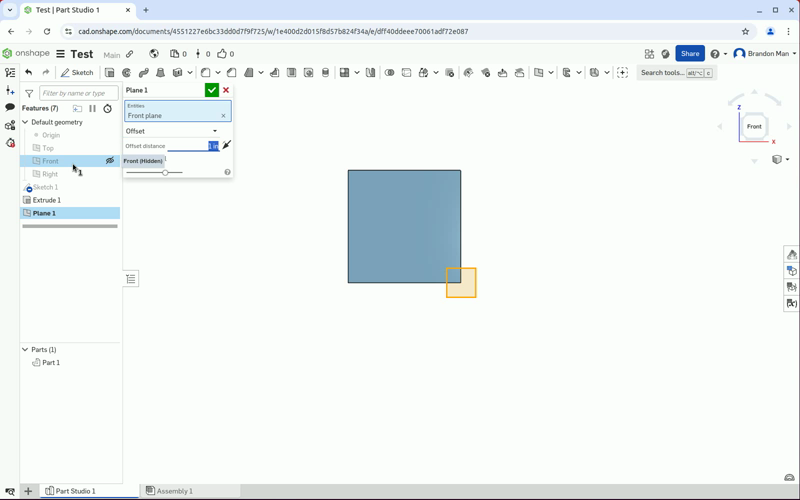
text(11.554)
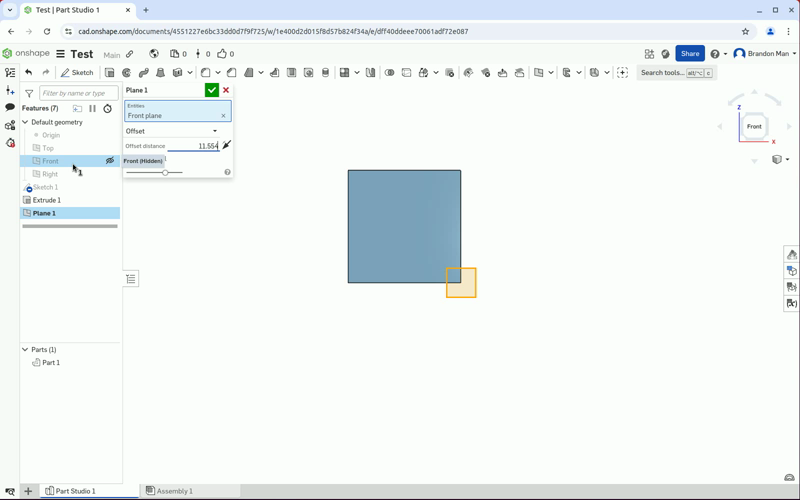
key(enter, 2)
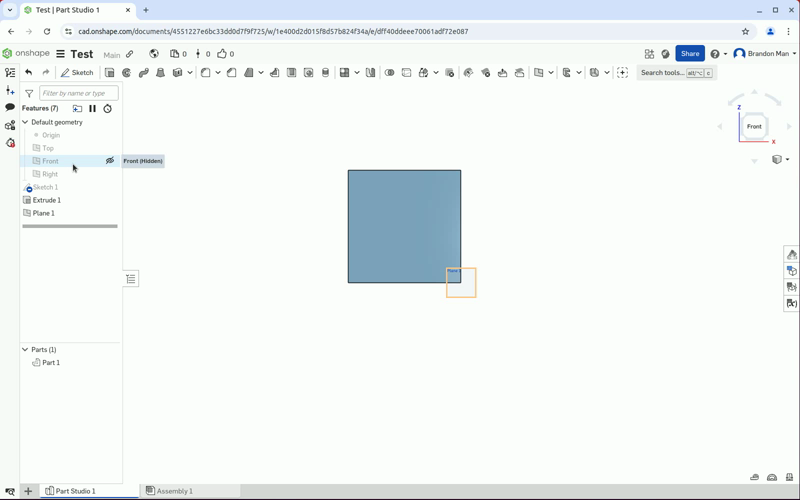
key(shift+s)
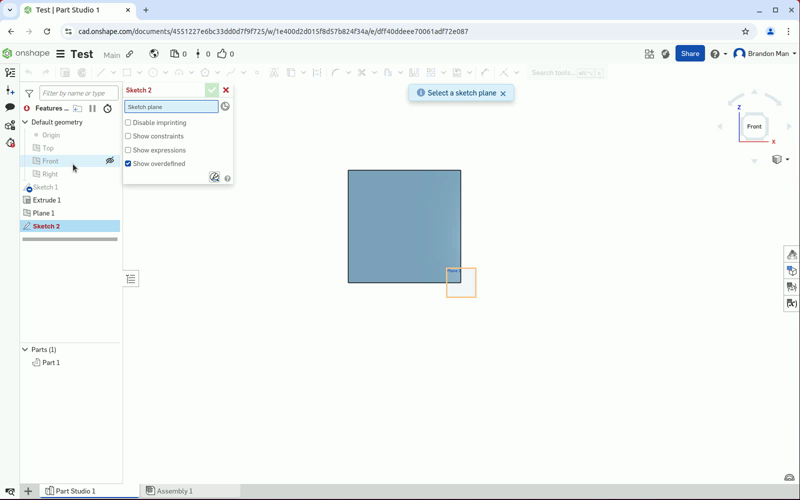
mouse_move(73, 215)
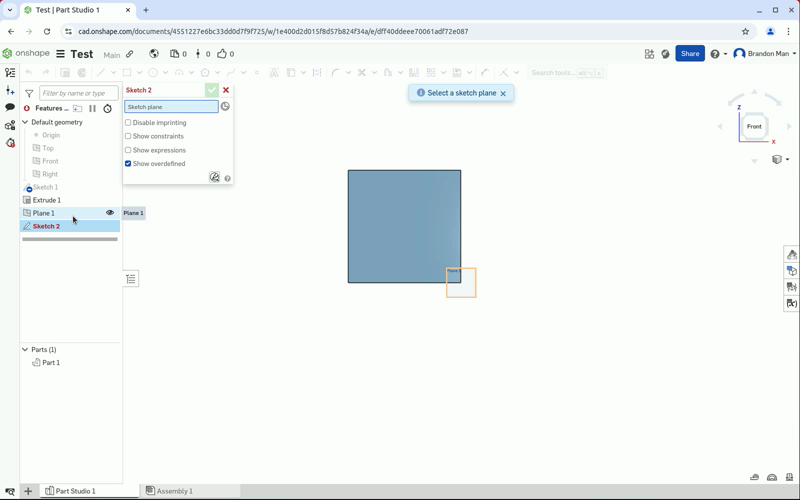
click(73, 215)
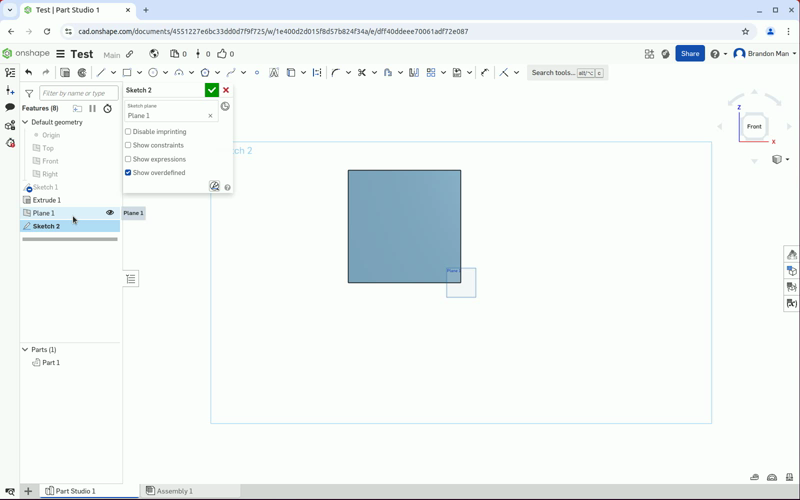
mouse_move(73, 352)
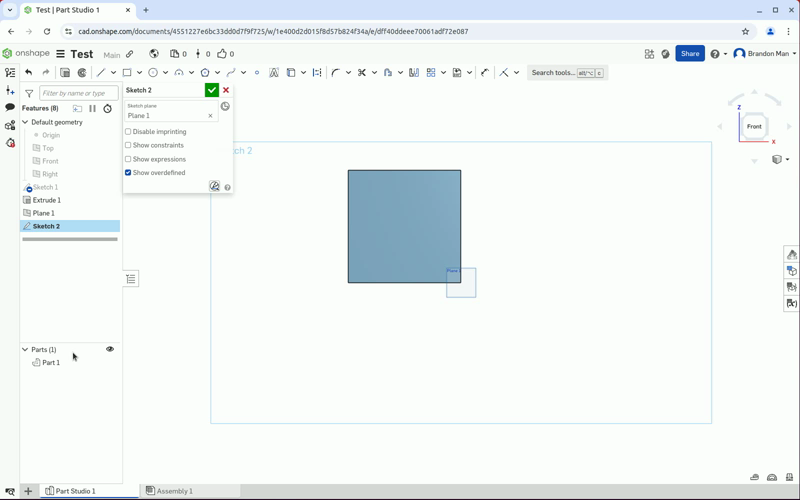
key(y)
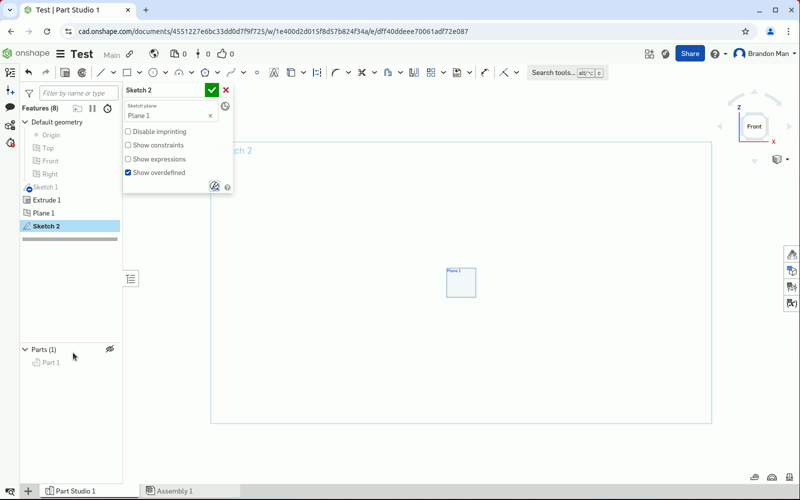
key(l)
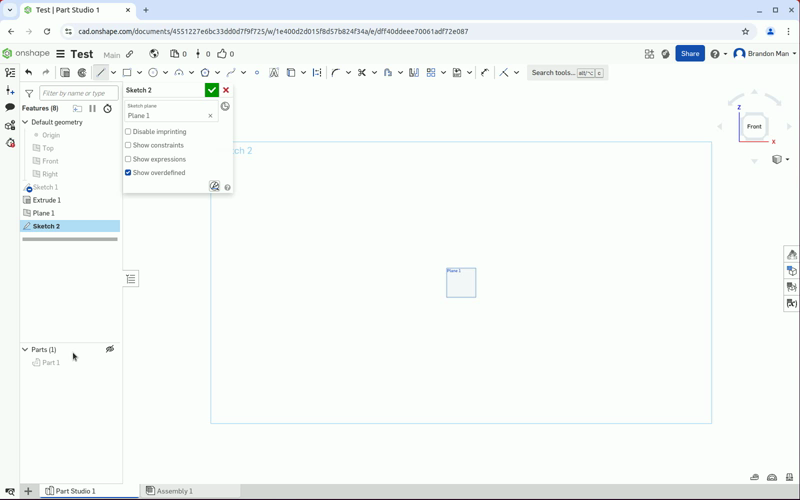
key_down(shift)
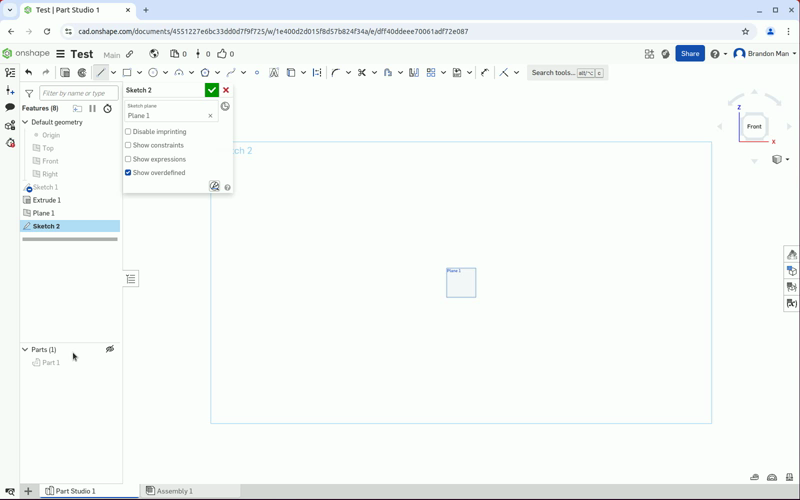
mouse_move(404, 282)
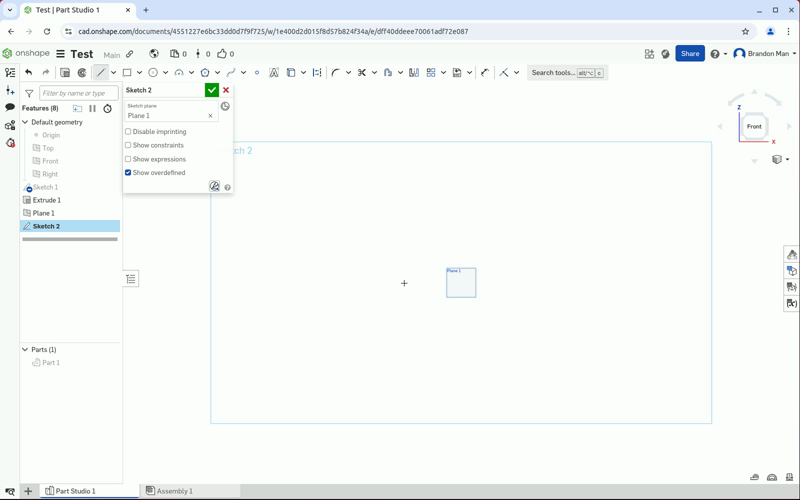
click(404, 282)
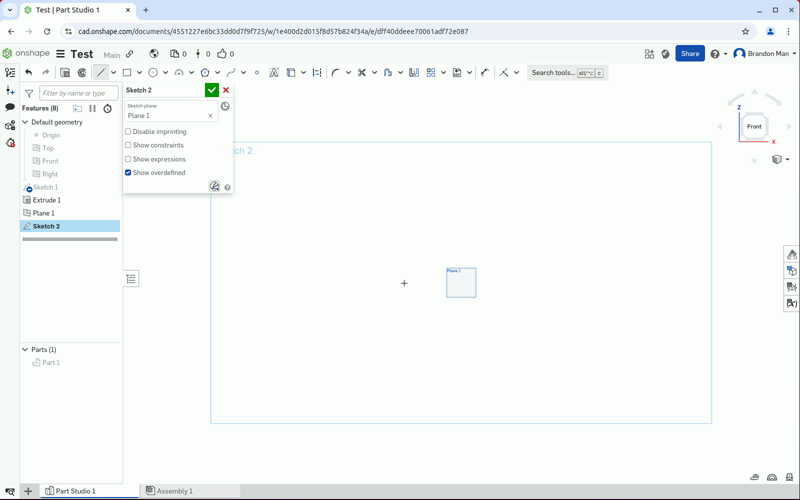
key_up(shift)
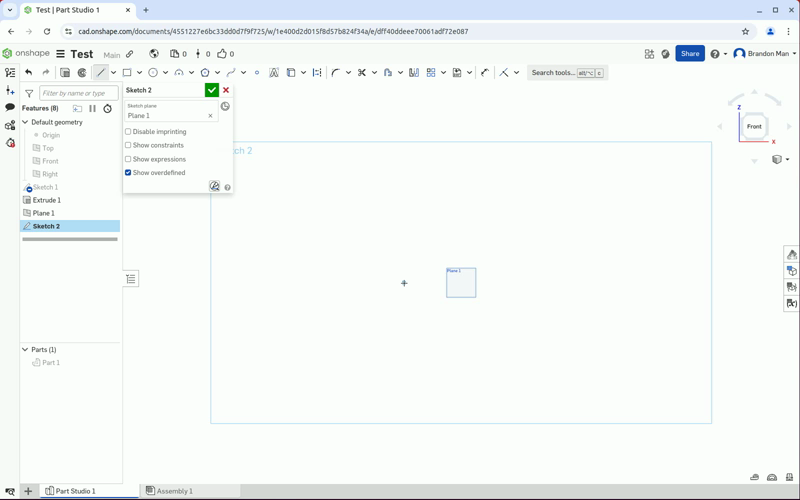
key_down(shift)
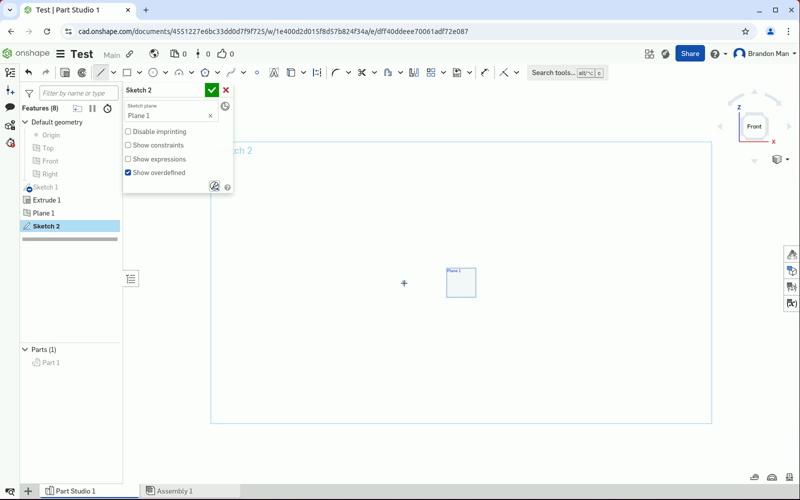
mouse_move(434, 282)
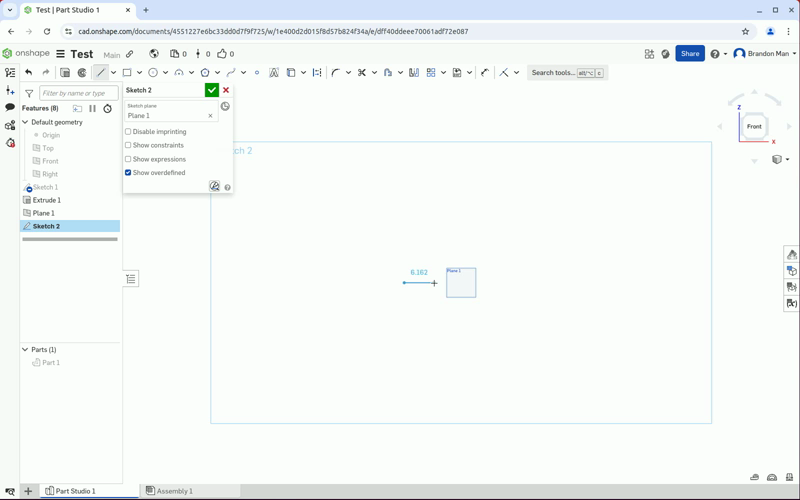
mouse_move(461, 282)
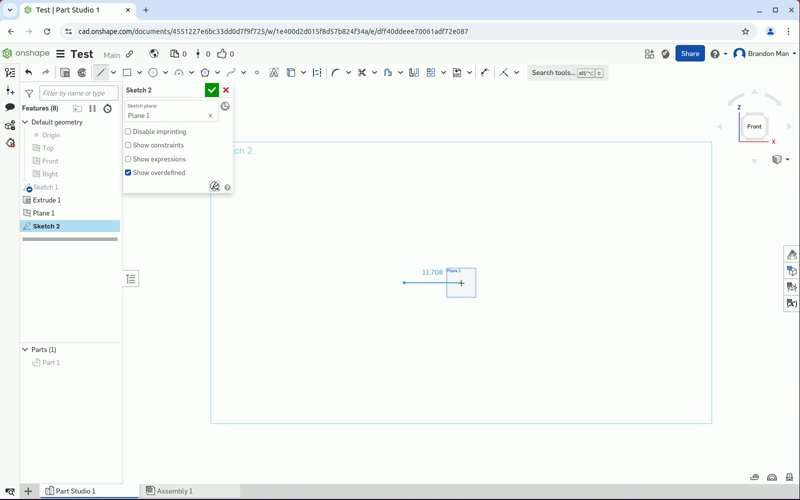
click(461, 282)
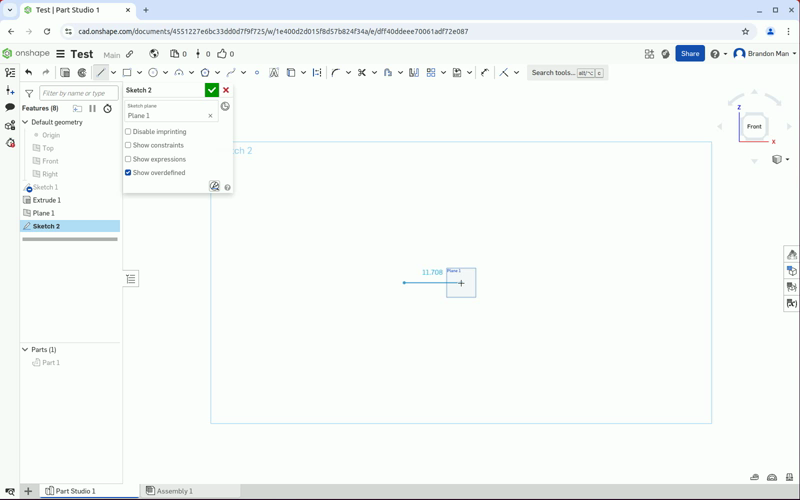
key_up(shift)
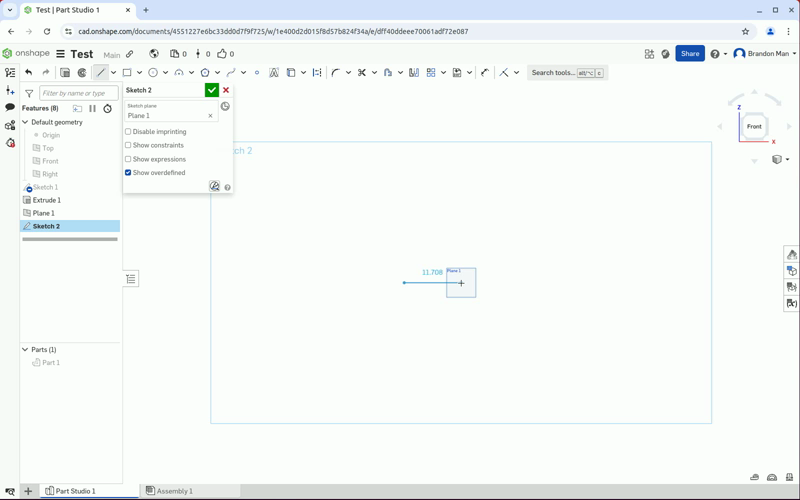
key_down(shift)
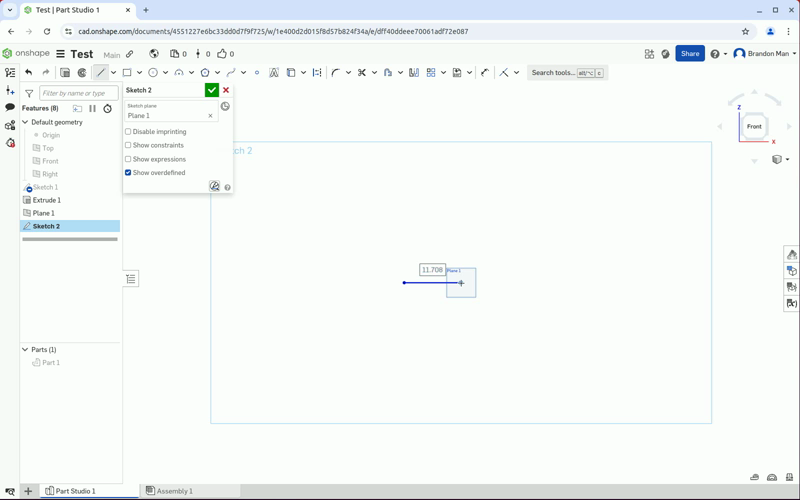
mouse_move(491, 282)
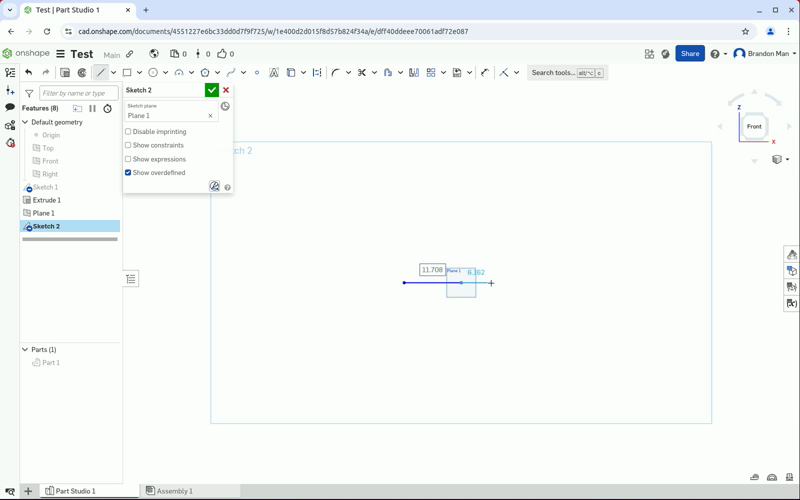
mouse_move(461, 226)
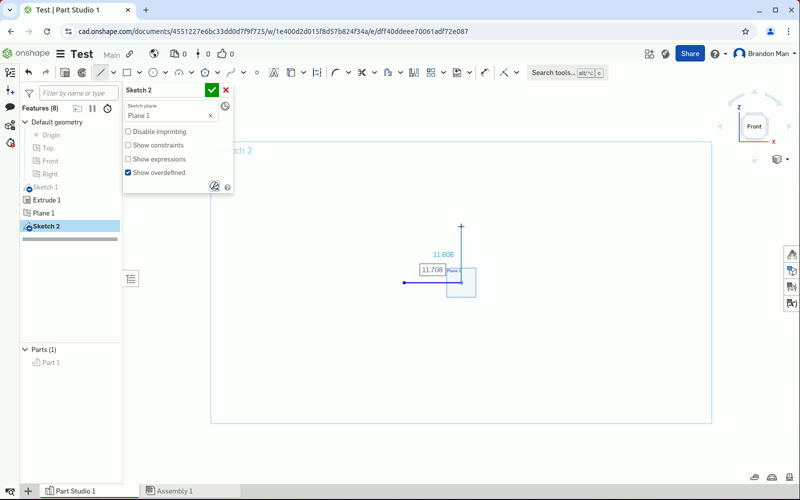
click(461, 226)
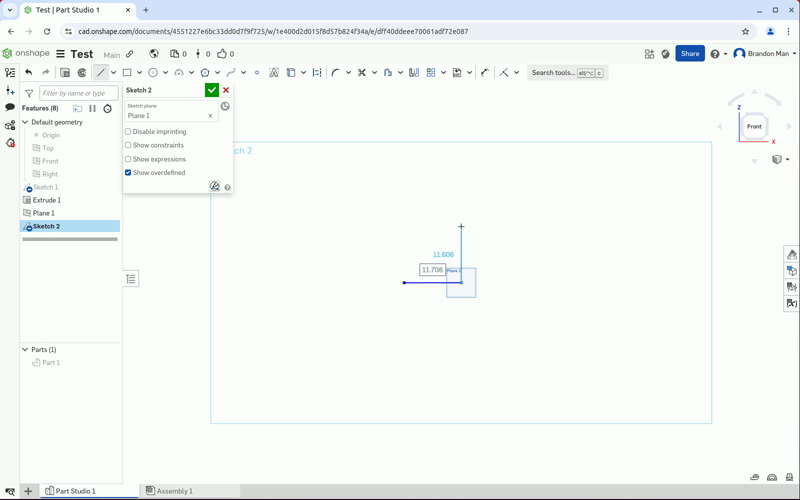
key_up(shift)
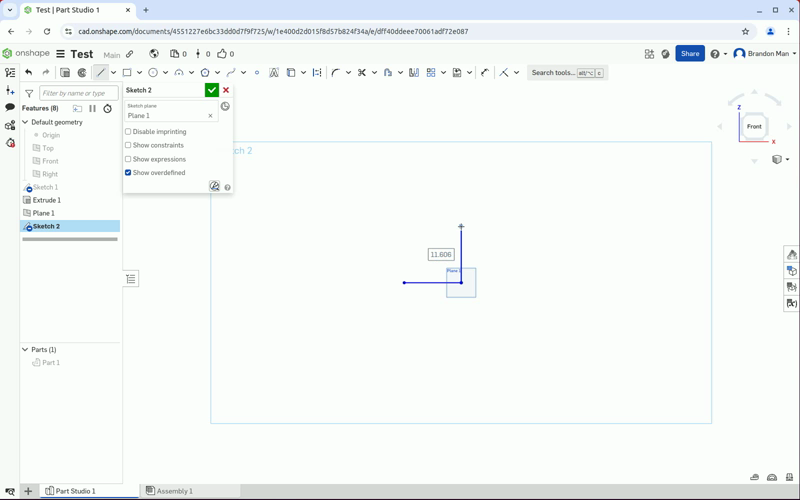
key_down(shift)
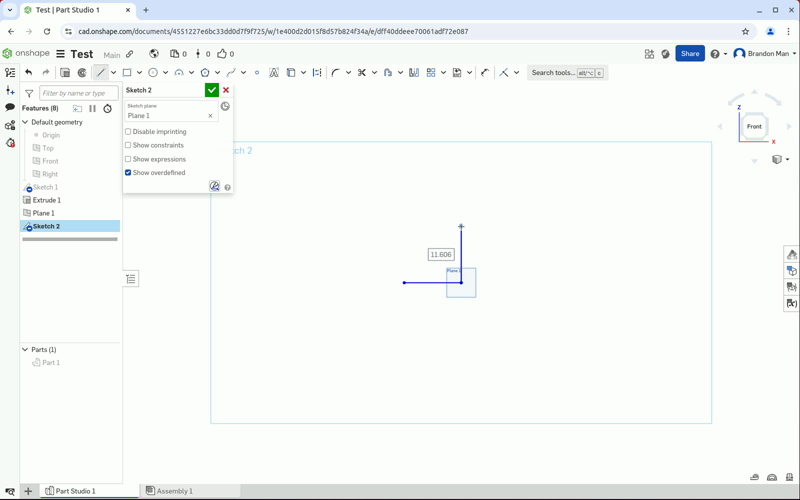
mouse_move(491, 226)
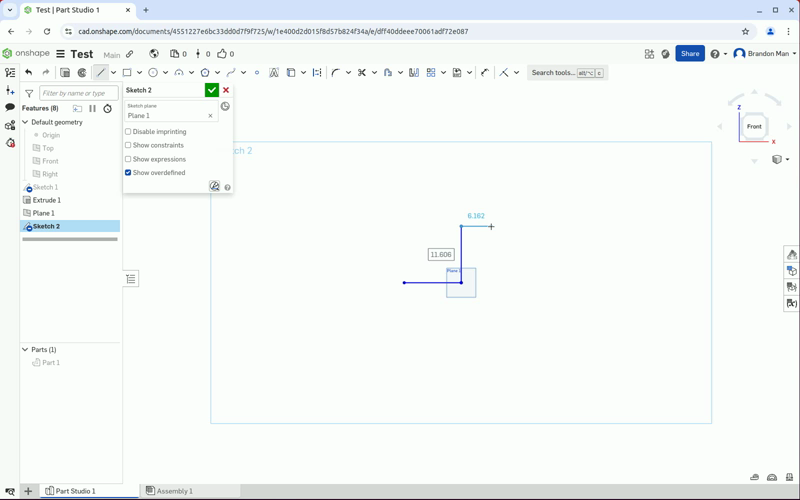
mouse_move(404, 226)
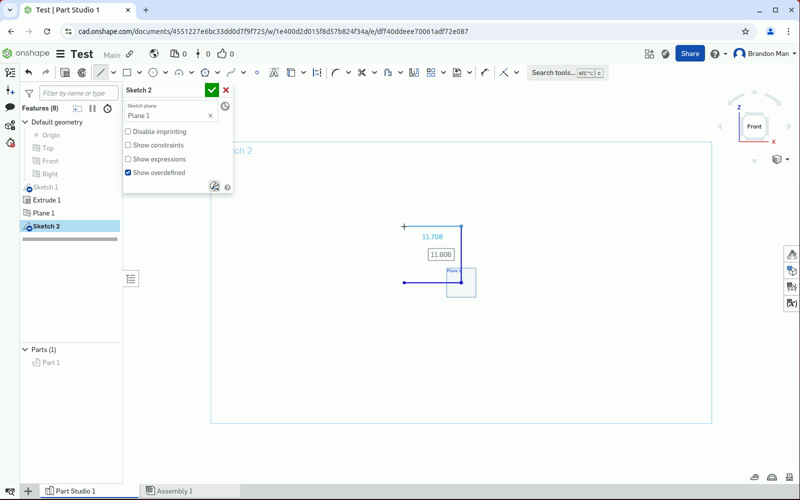
click(404, 226)
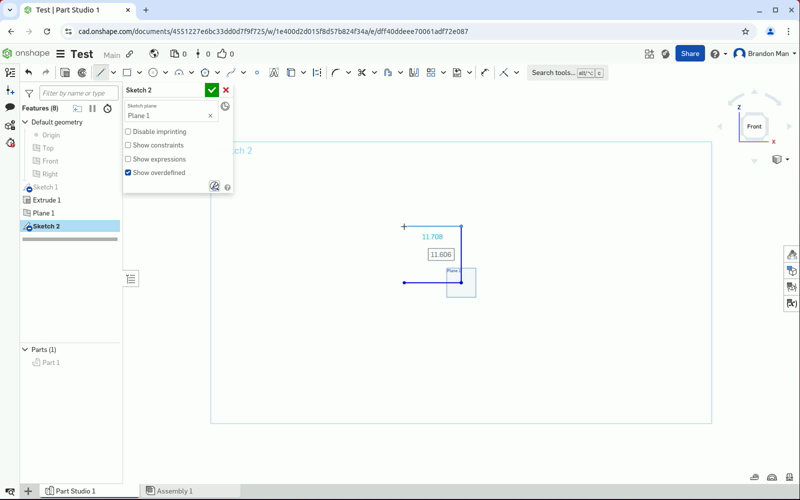
key_up(shift)
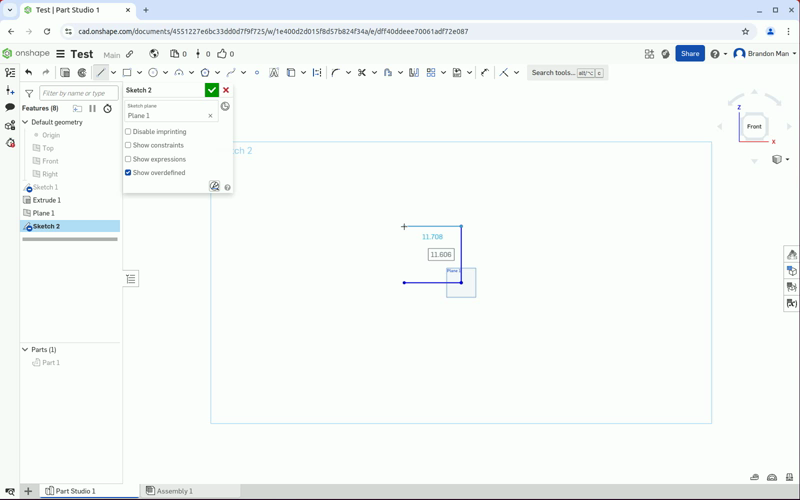
mouse_move(434, 226)
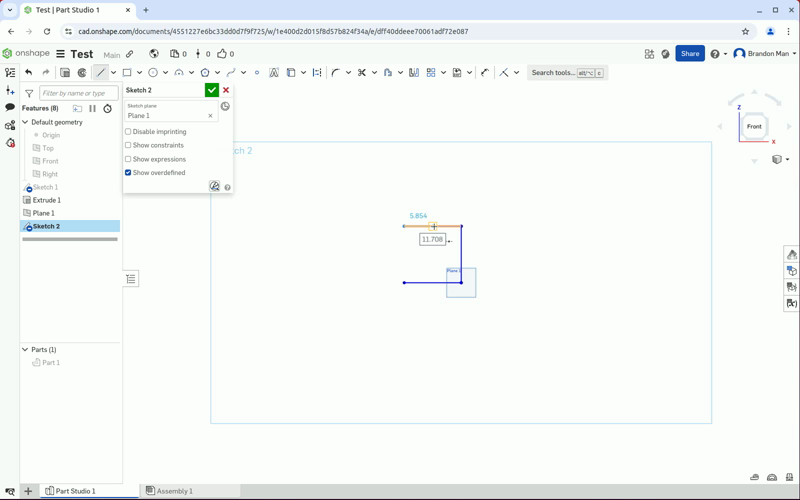
key_down(shift)
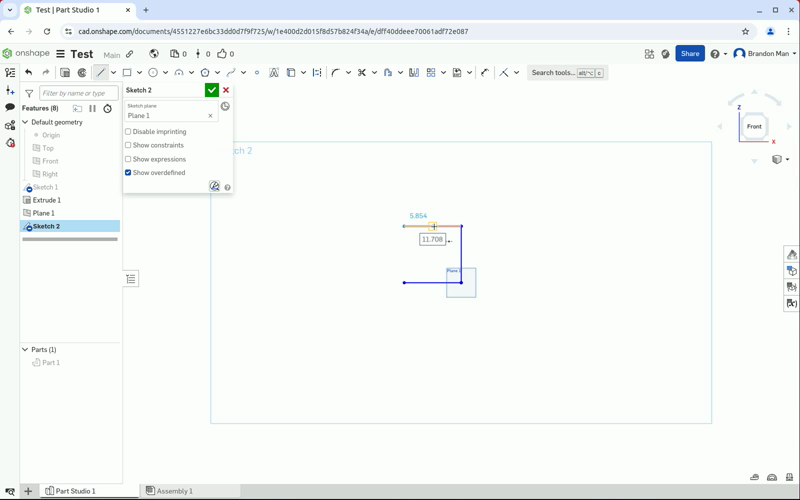
mouse_move(404, 282)
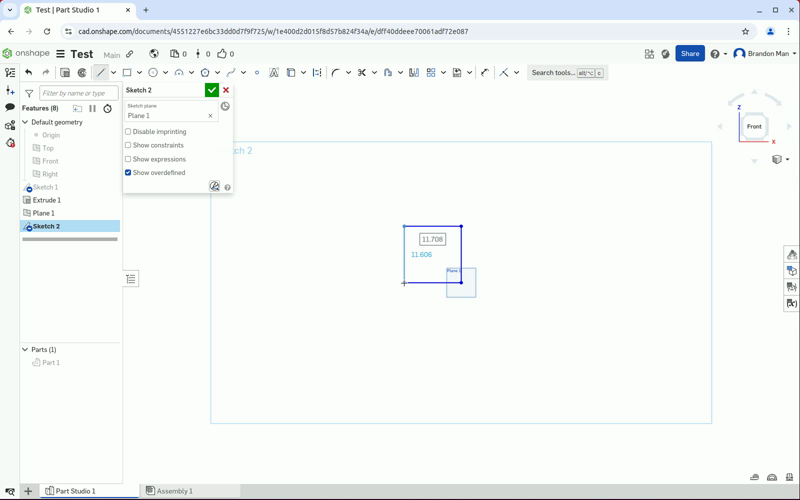
key_up(shift)
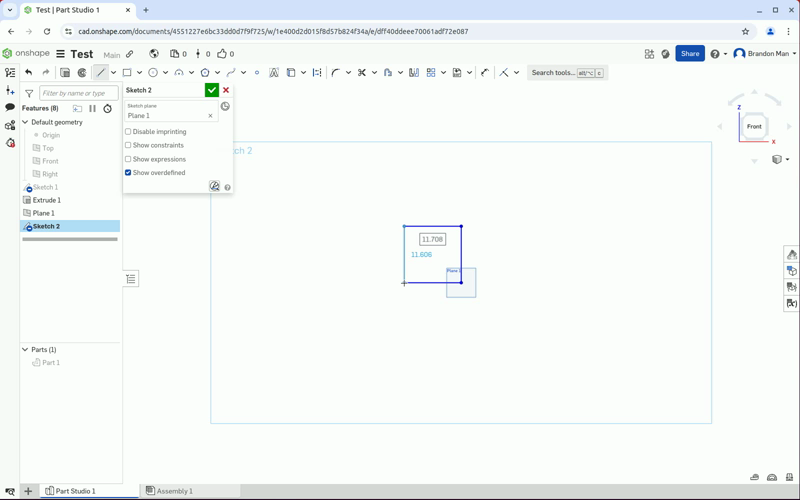
click(404, 282)
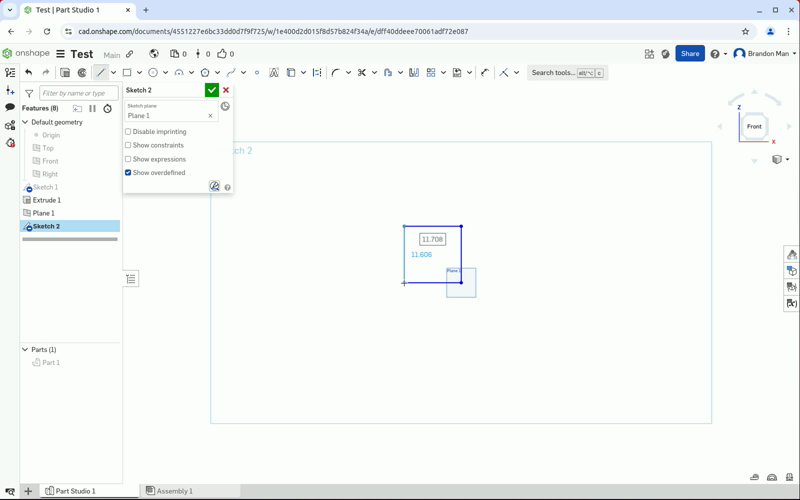
key(esc)
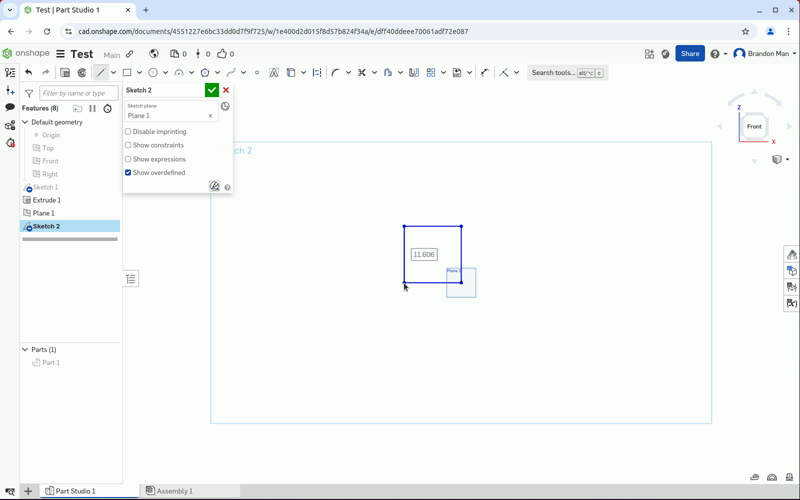
mouse_move(448, 240)
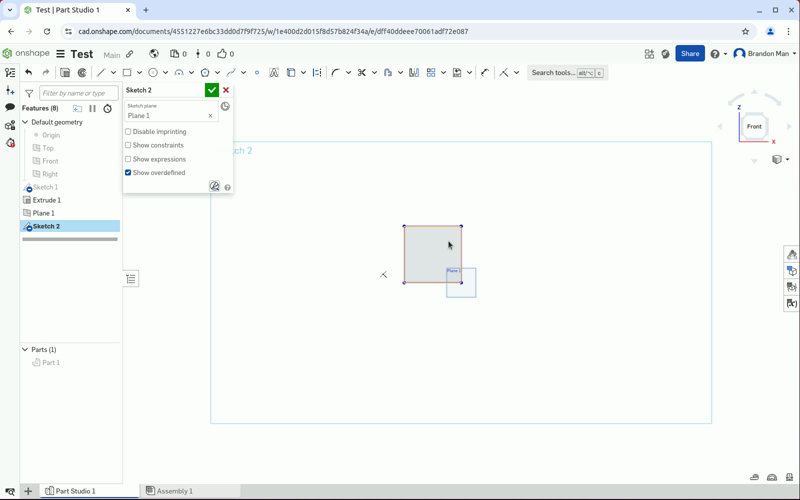
click(448, 240)
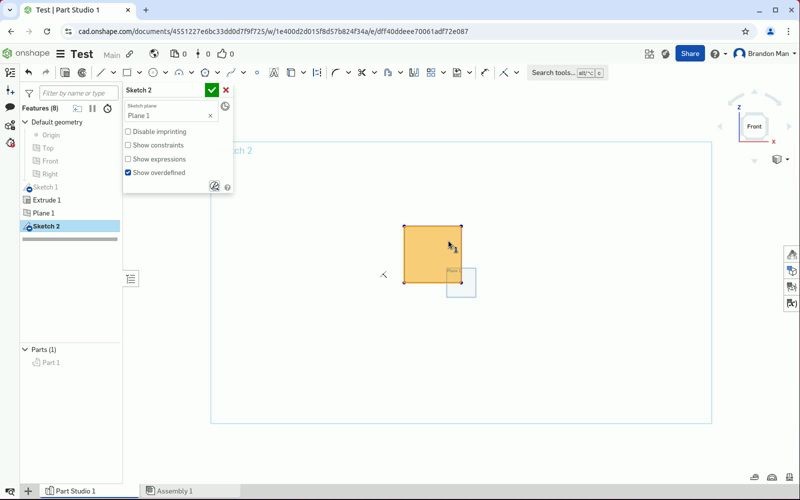
mouse_move(73, 352)
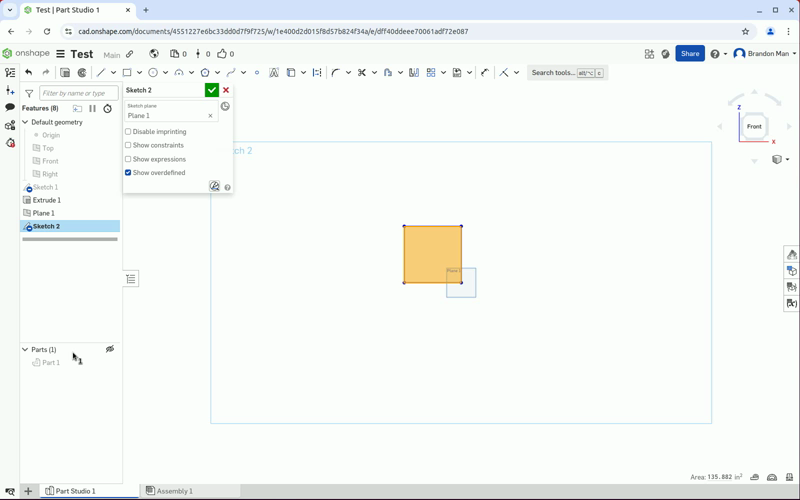
key(shift+y)
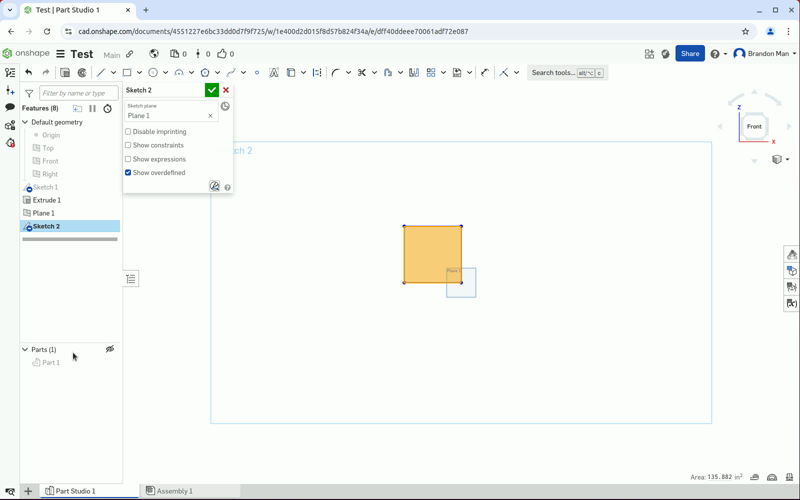
key(shift+e)
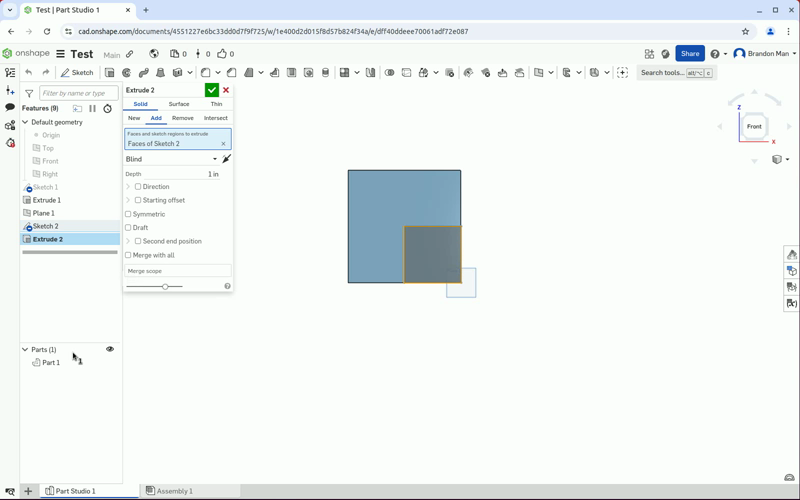
mouse_move(143, 106)
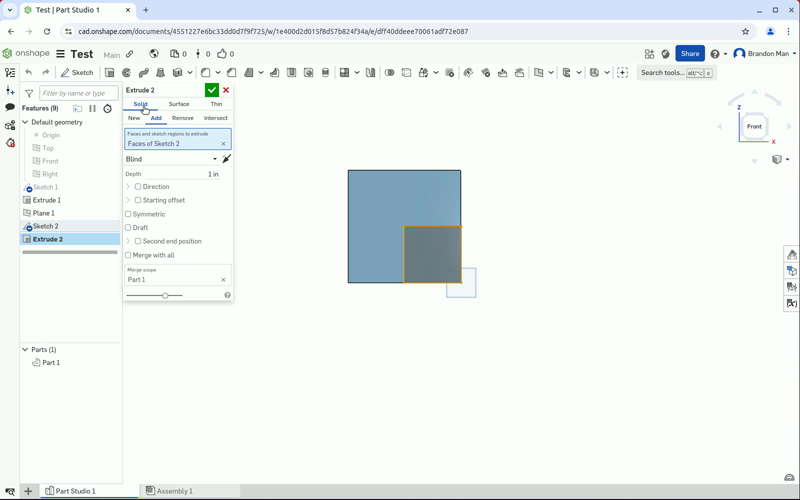
click(143, 106)
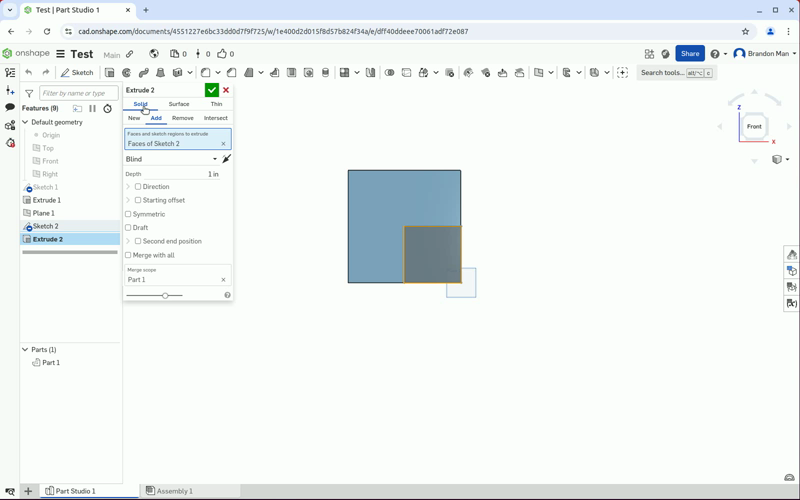
mouse_move(137, 120)
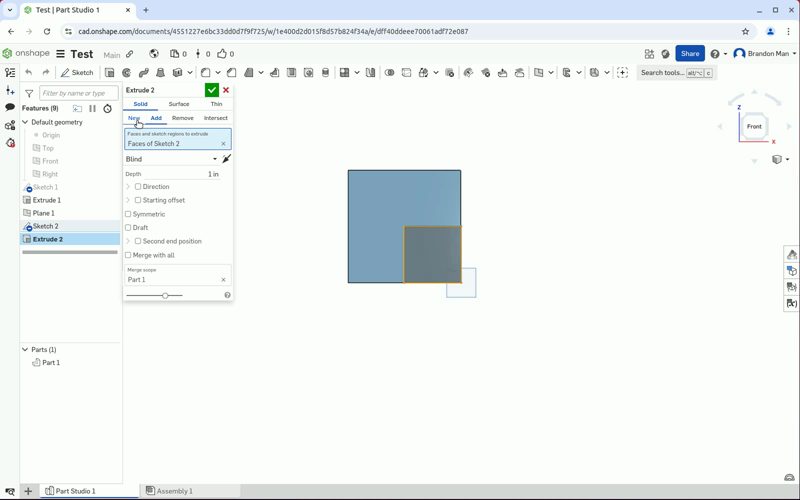
click(137, 120)
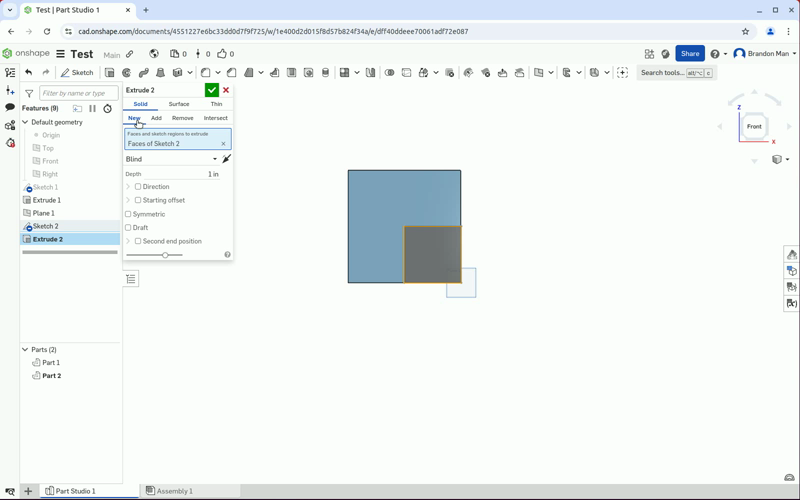
key(tab, 4)
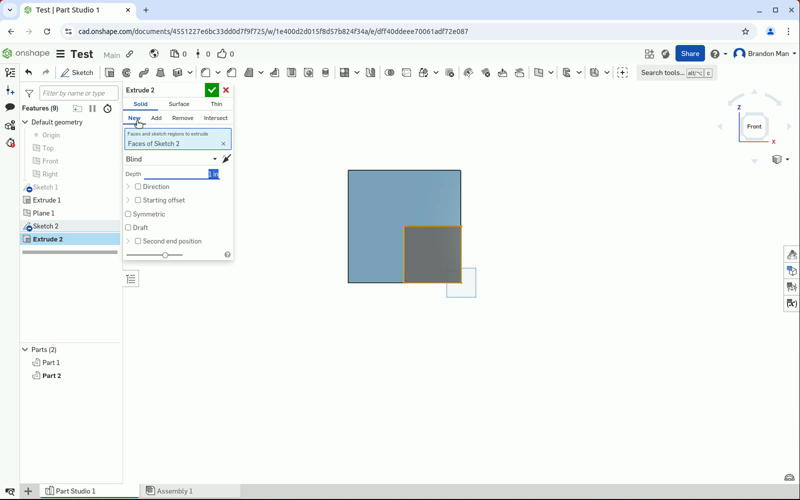
text(11.554)
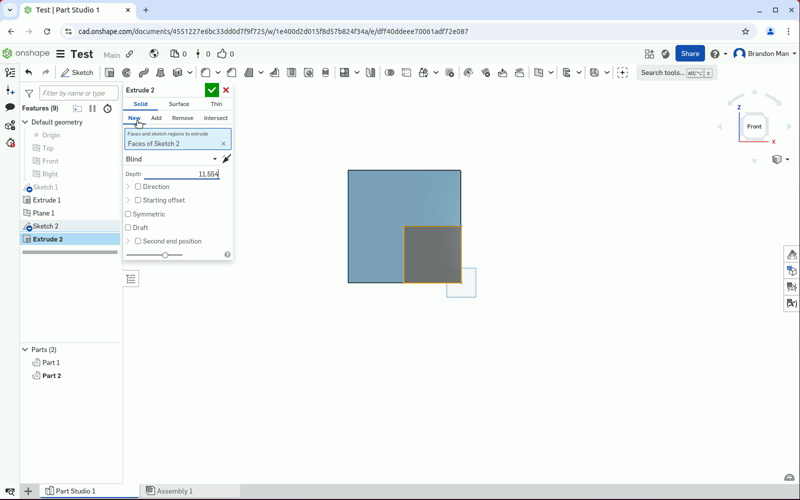
key(enter)
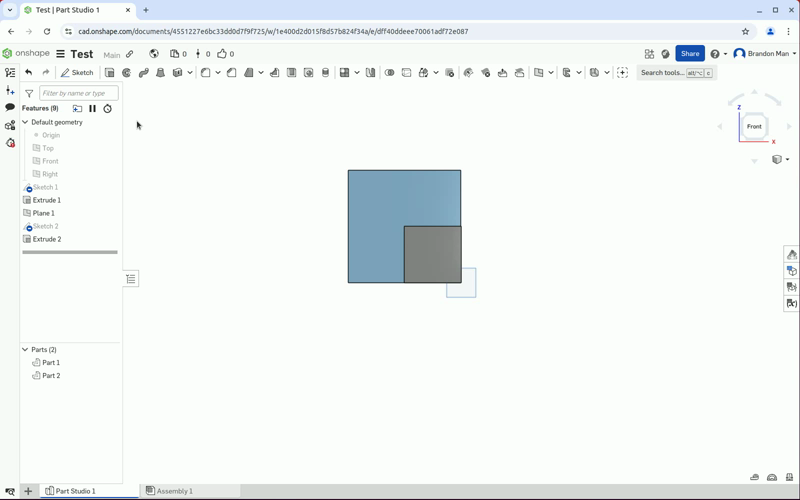
key(shift+h)
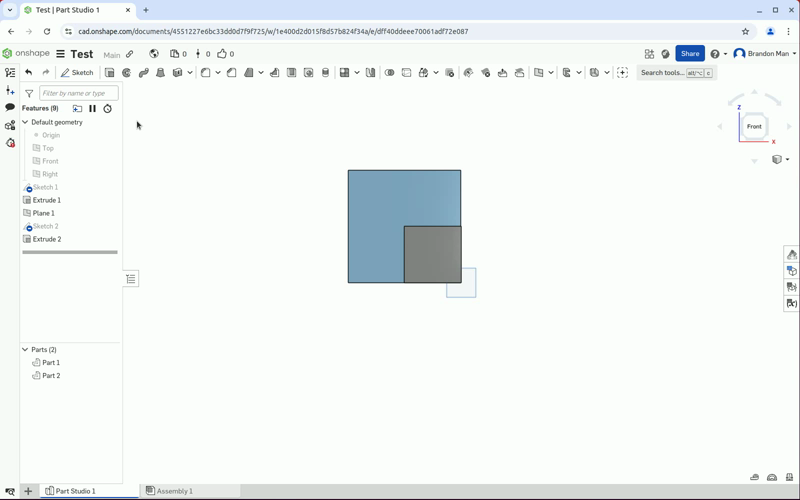
key(shift+h)
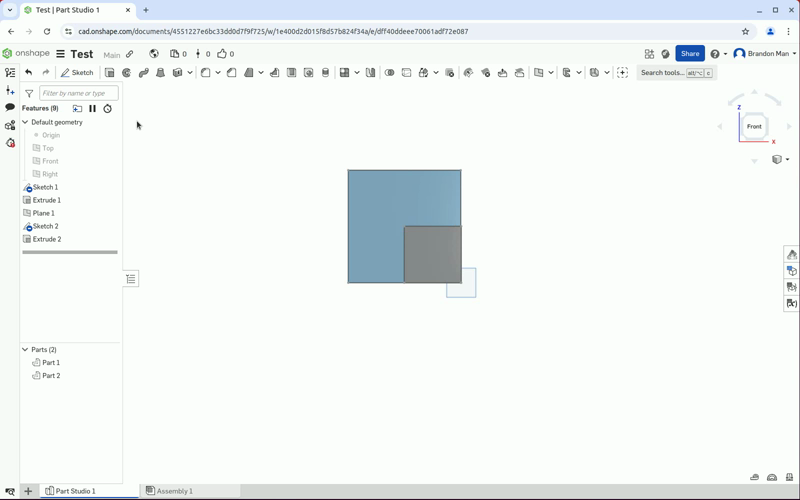
key(shift+7)
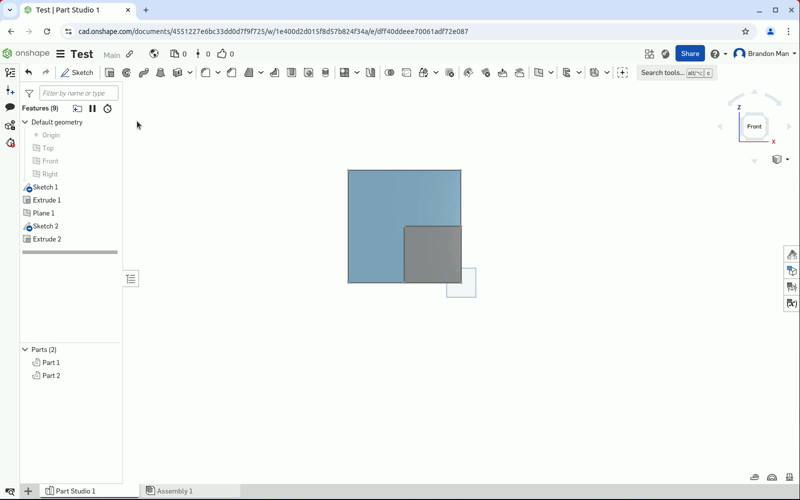
key(left, 2)
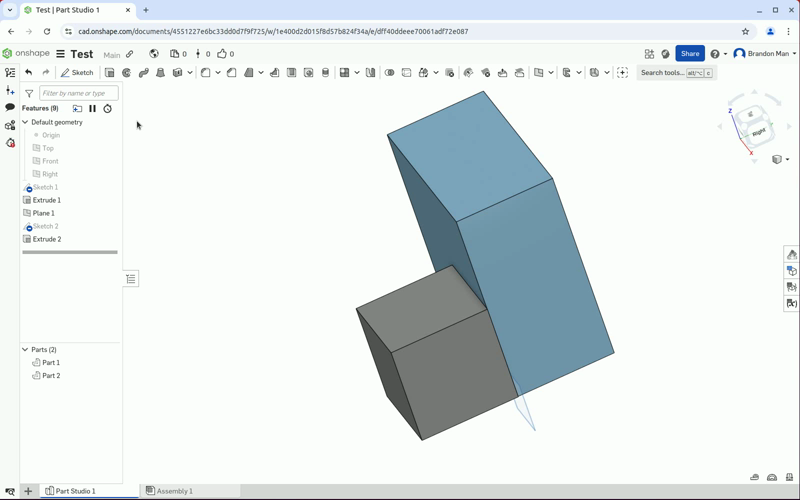
key(down, 2)
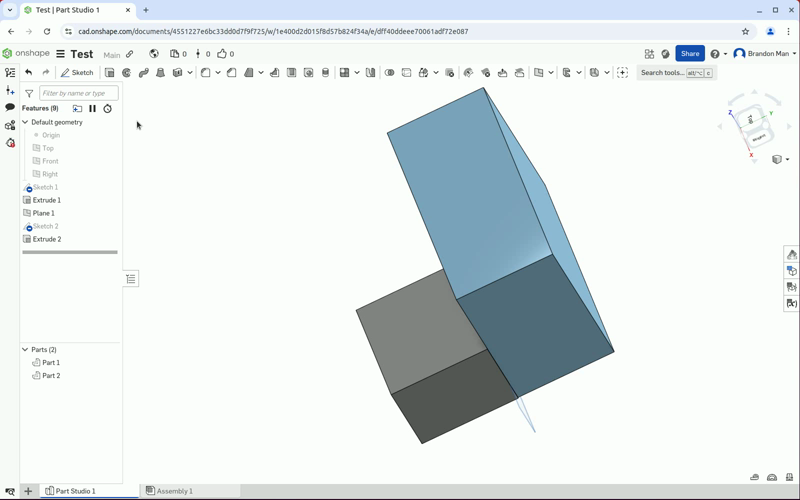
key(up, 2)
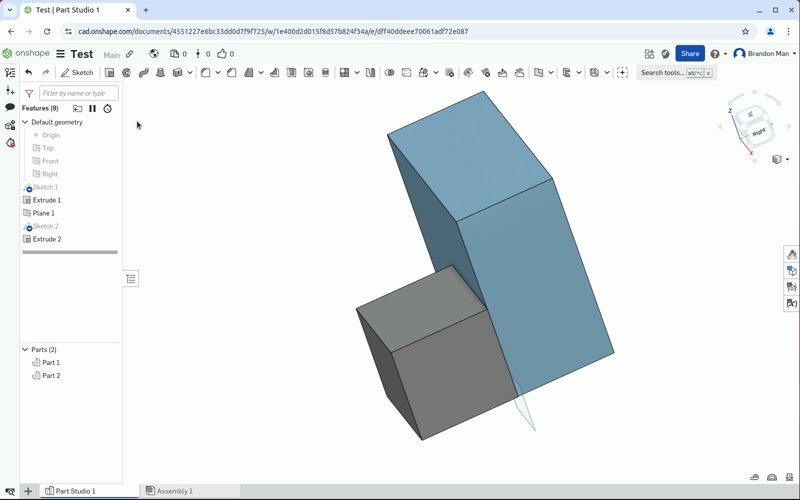
key(right, 2)
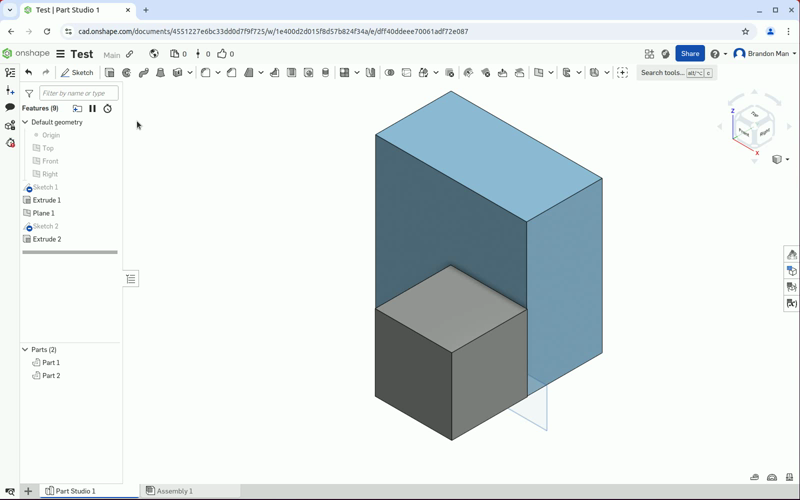
mouse_move(73, 189)
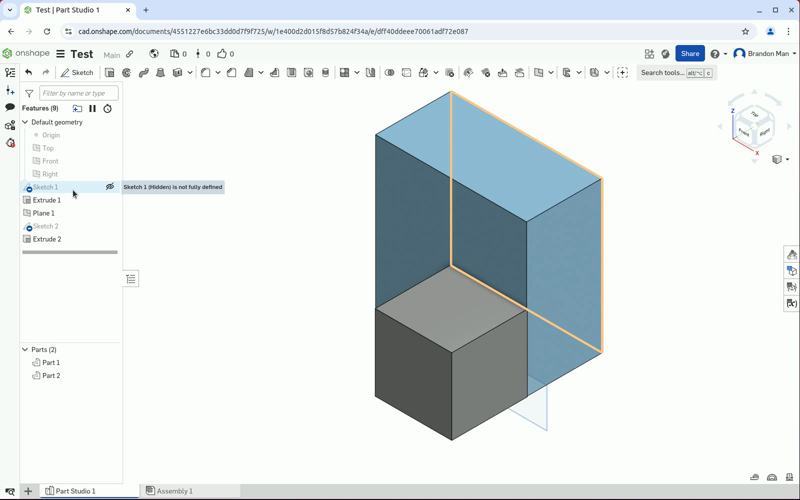
click(73, 189)